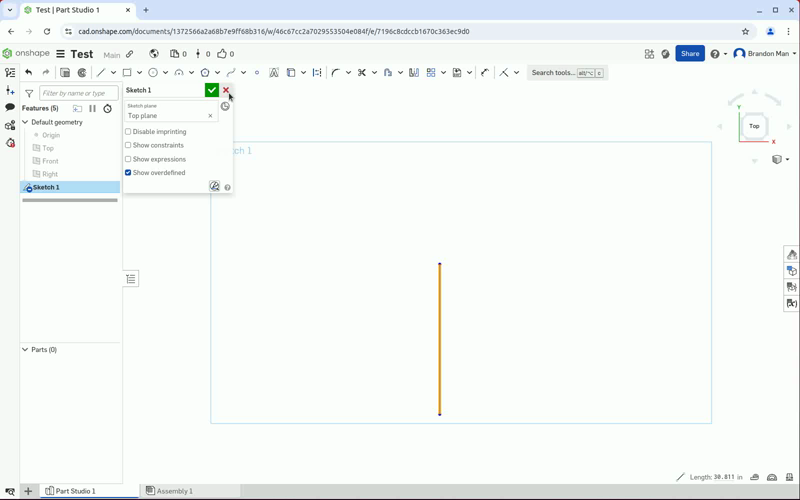
key(shift+h)
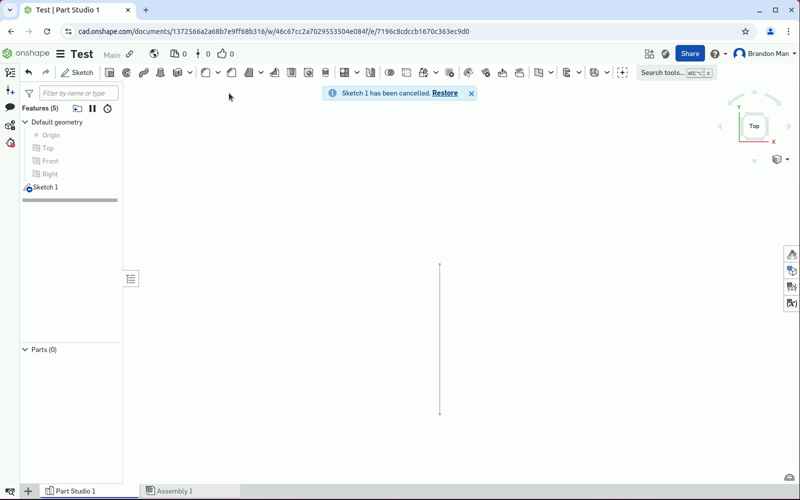
mouse_move(73, 352)
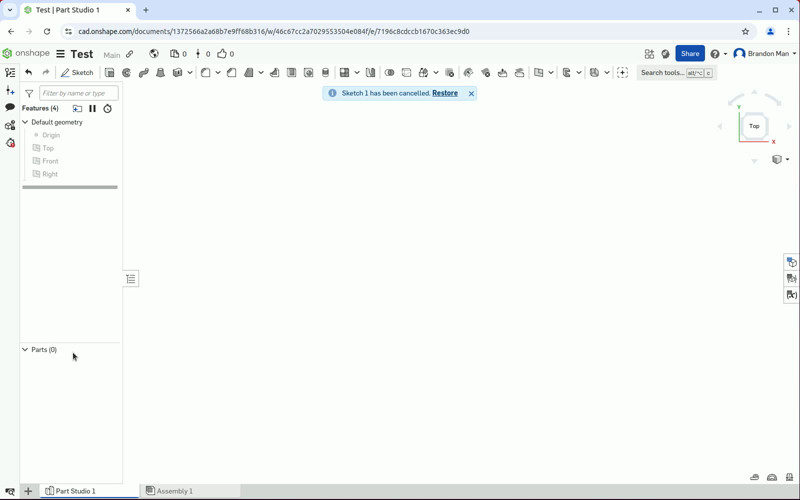
key(y)
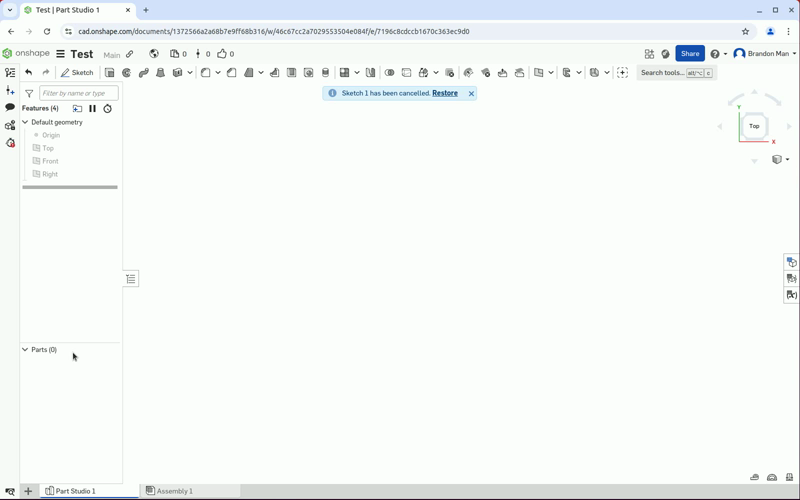
key(shift+p)
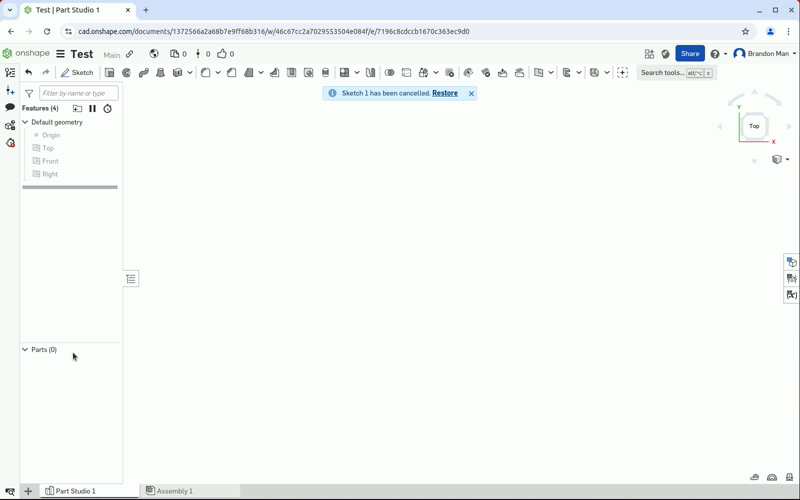
key(space)
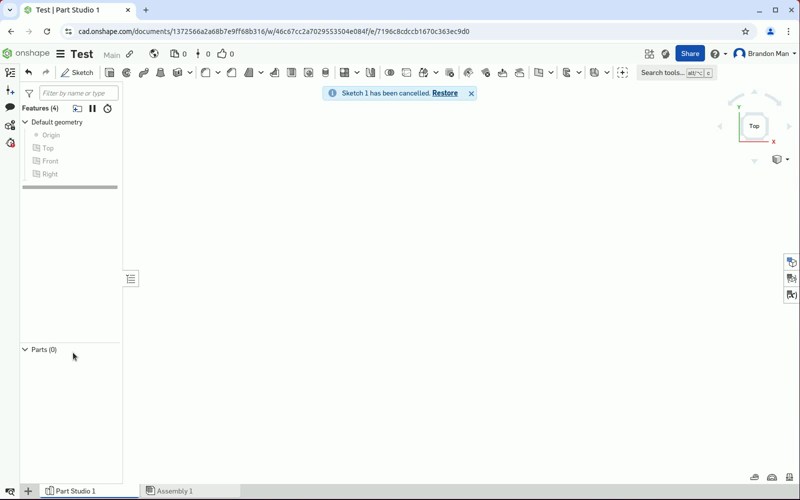
key_down(shift)
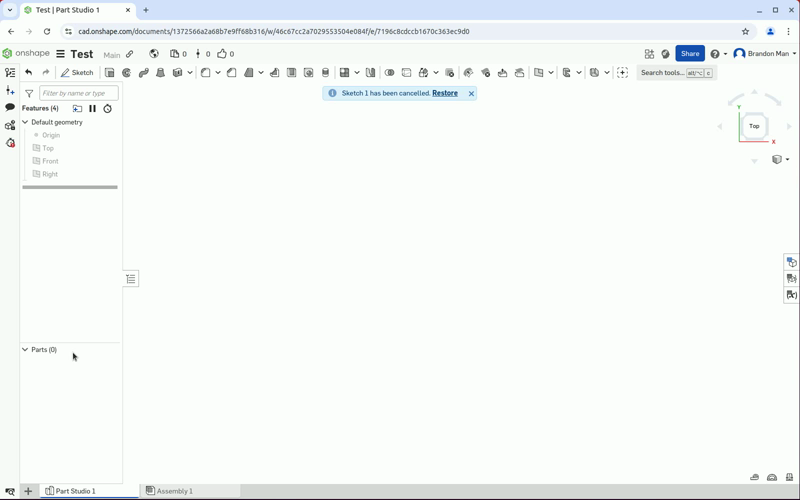
key(up)
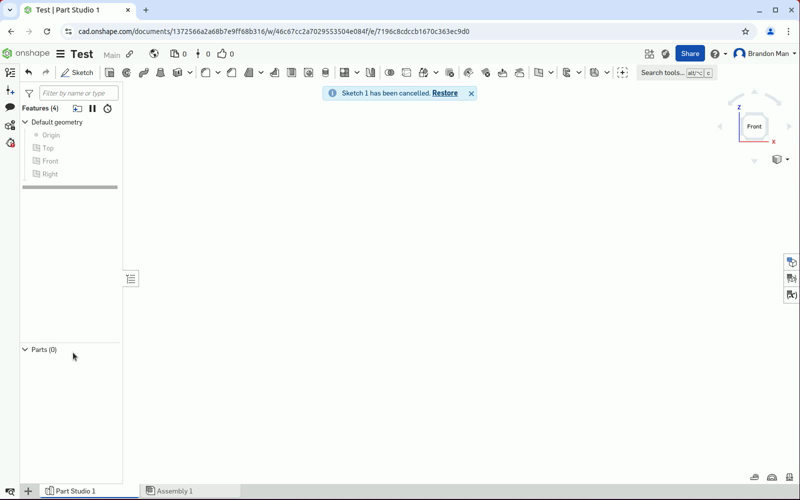
key_up(shift)
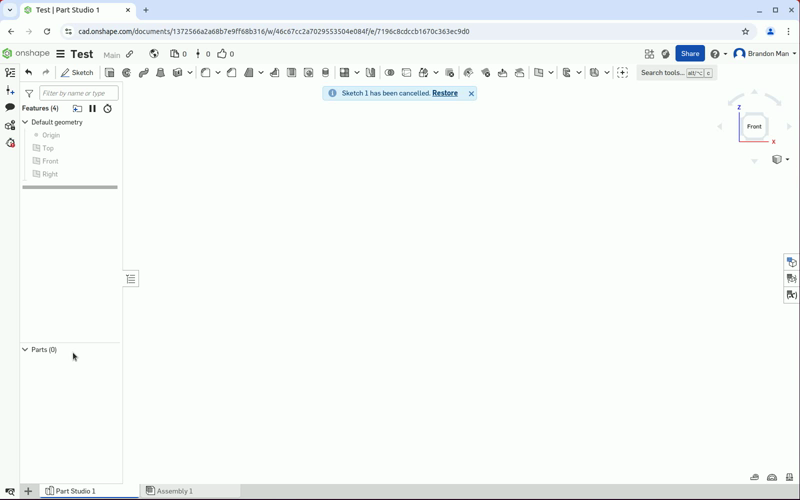
mouse_move(73, 352)
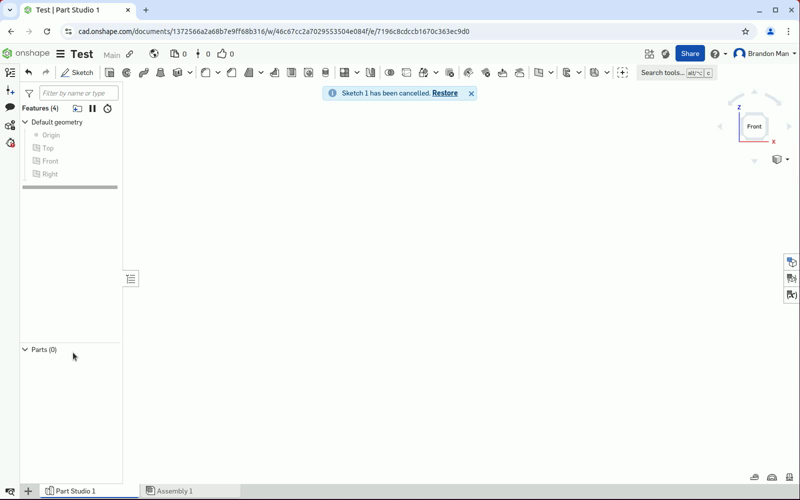
key(shift+y)
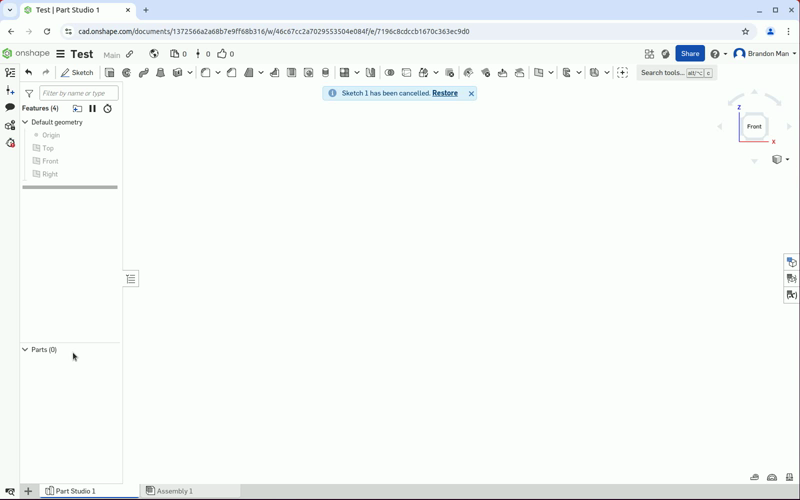
key(shift+s)
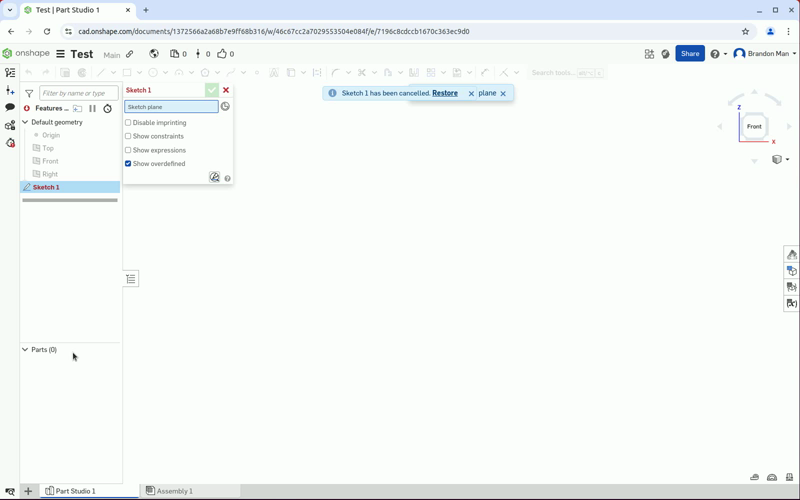
mouse_move(73, 163)
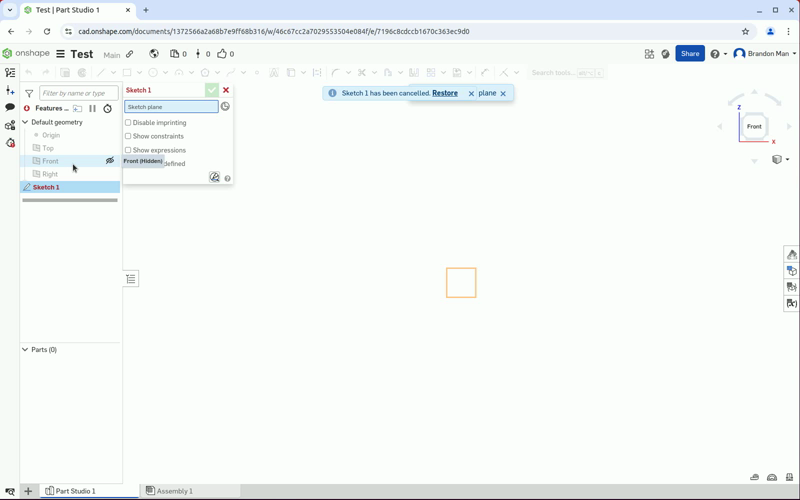
click(73, 163)
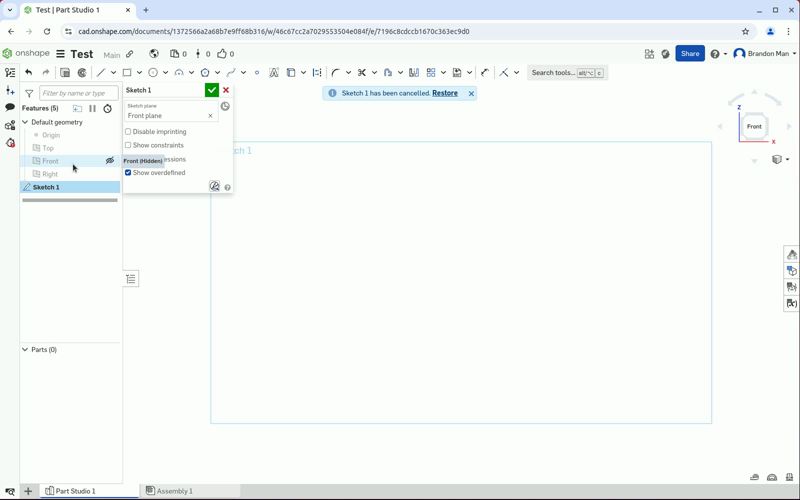
mouse_move(73, 352)
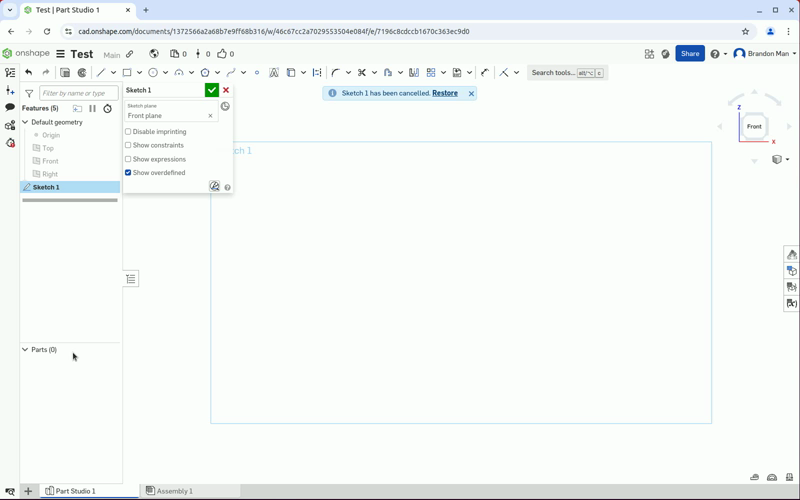
key(y)
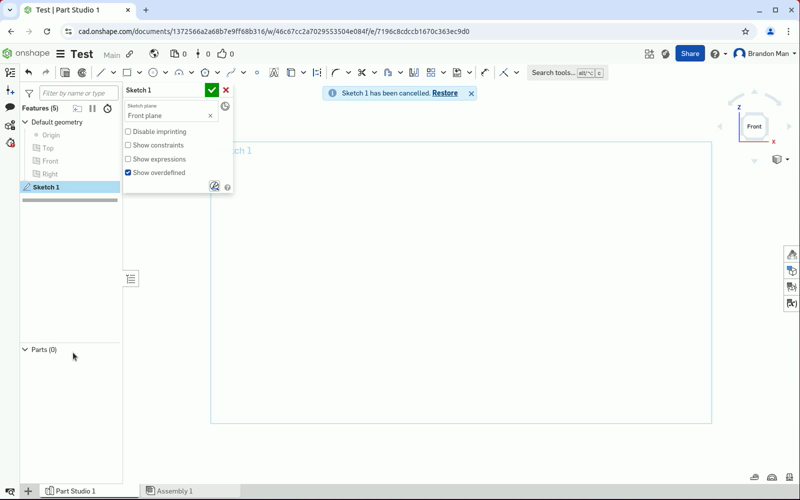
key(c)
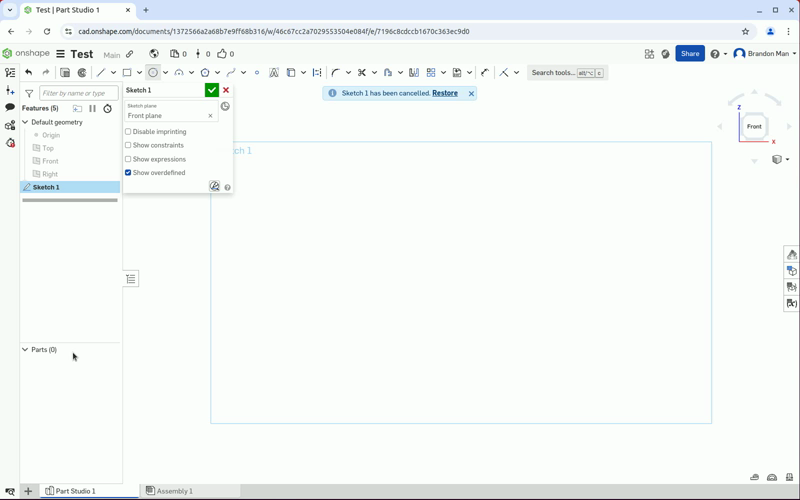
key_down(shift)
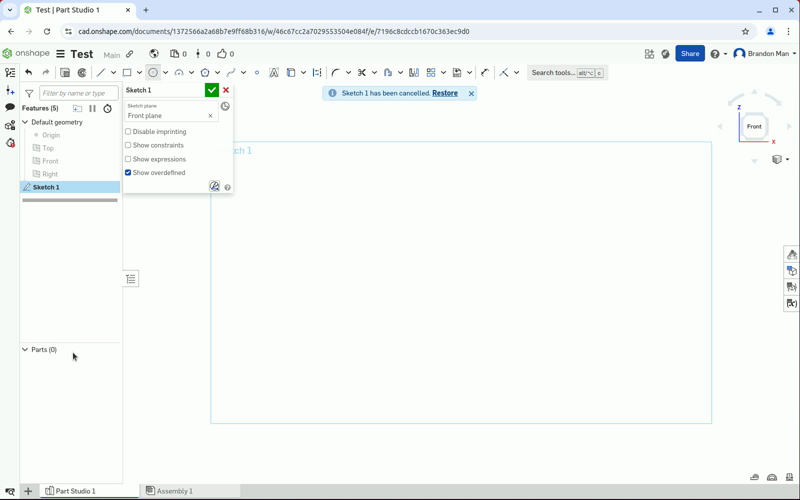
mouse_move(461, 282)
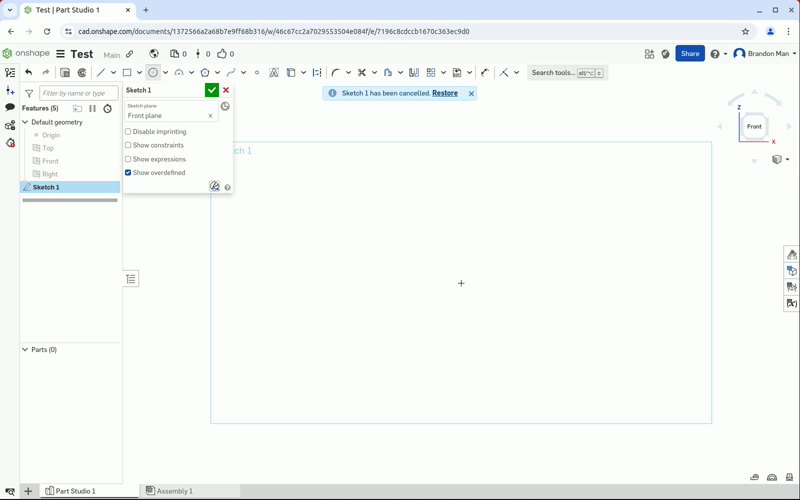
click(461, 282)
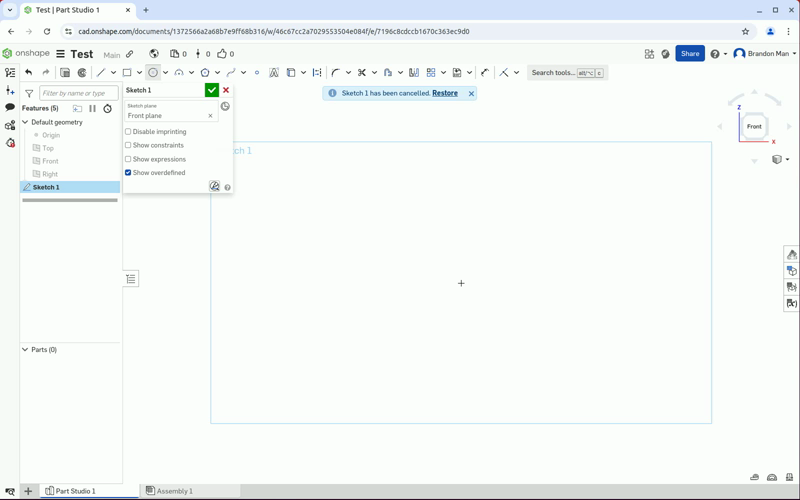
key_up(shift)
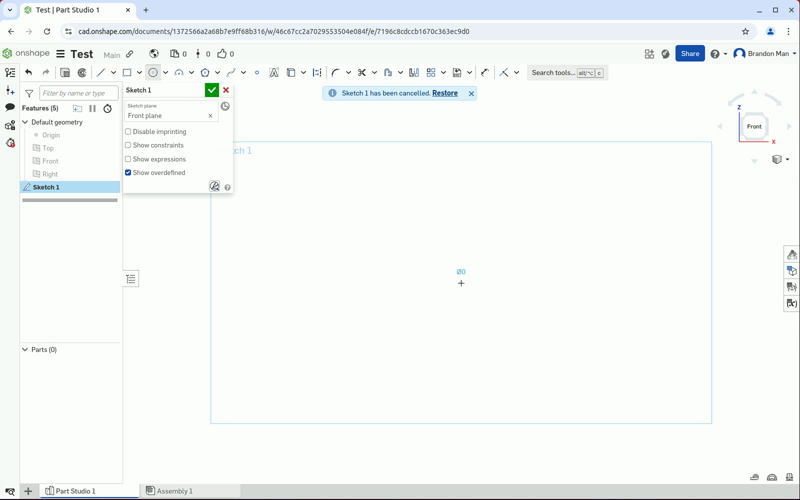
mouse_move(527, 282)
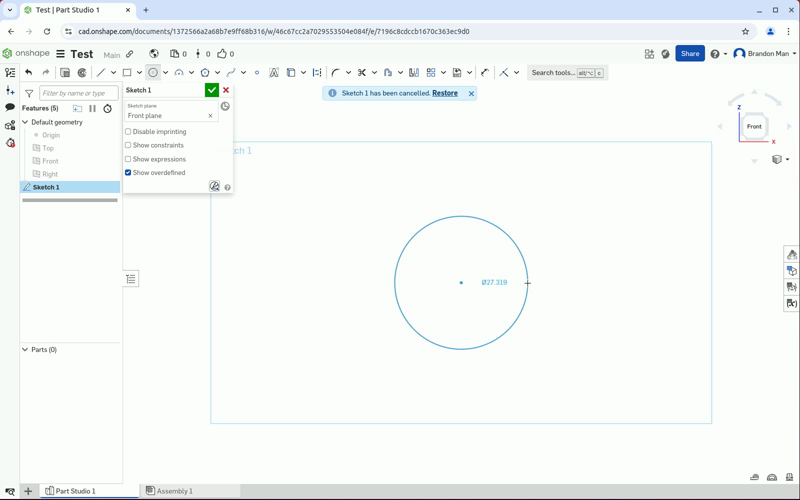
click(527, 282)
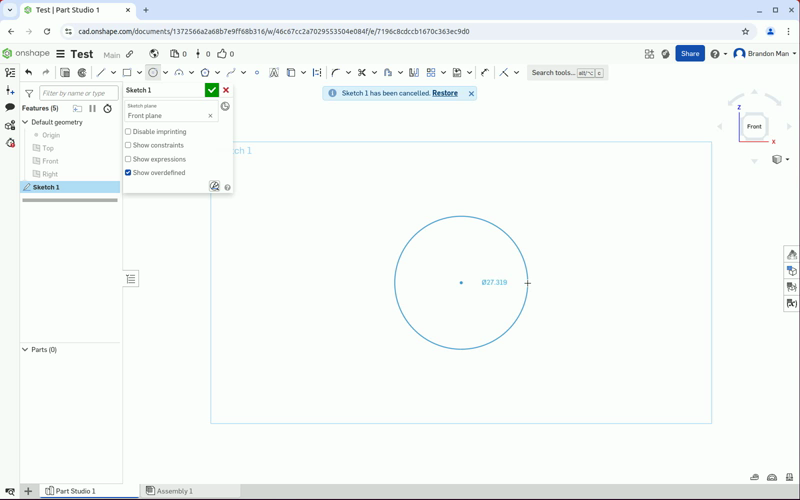
key(esc)
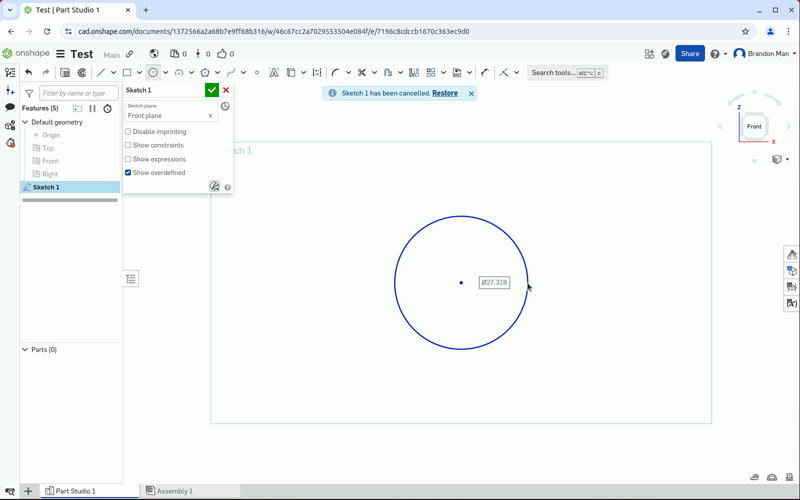
key(c)
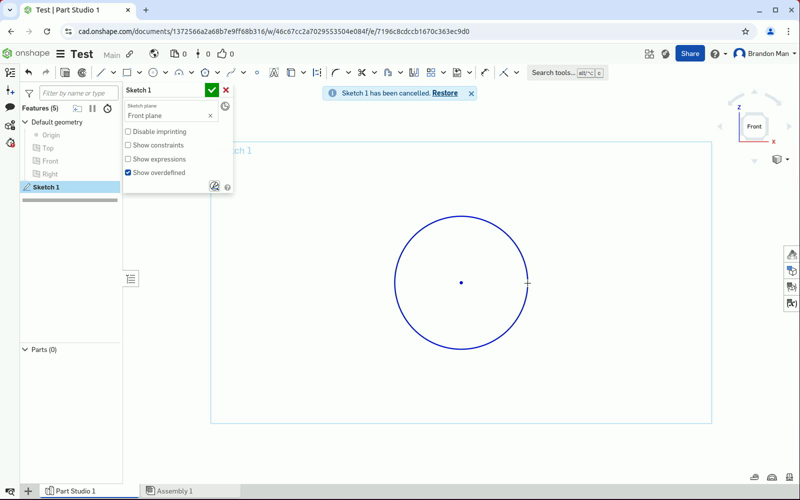
key_down(shift)
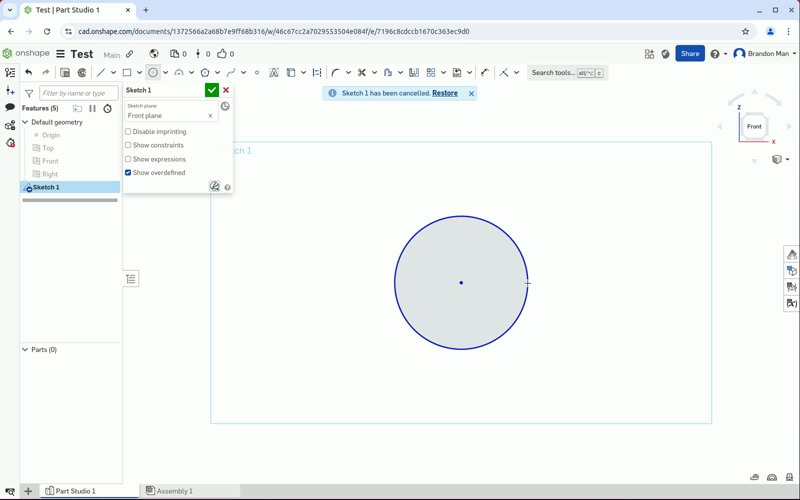
mouse_move(461, 282)
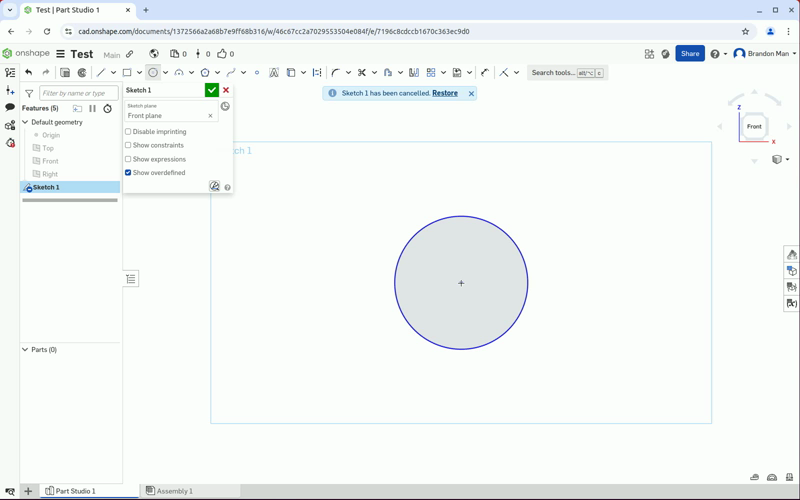
click(461, 282)
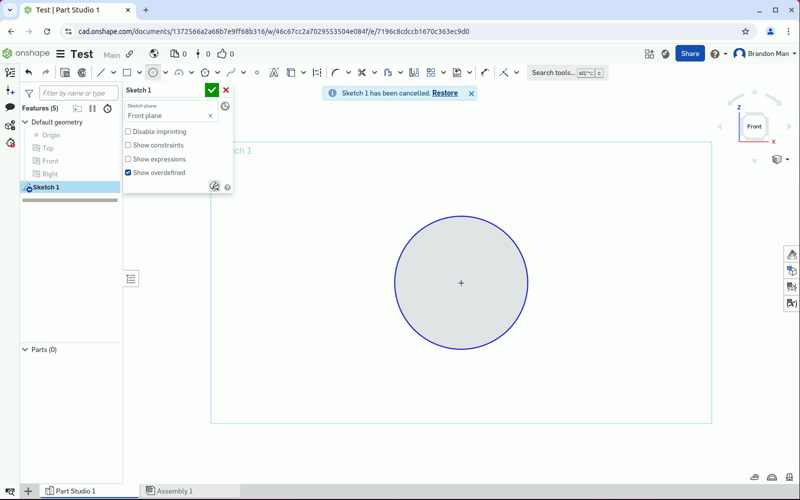
key_up(shift)
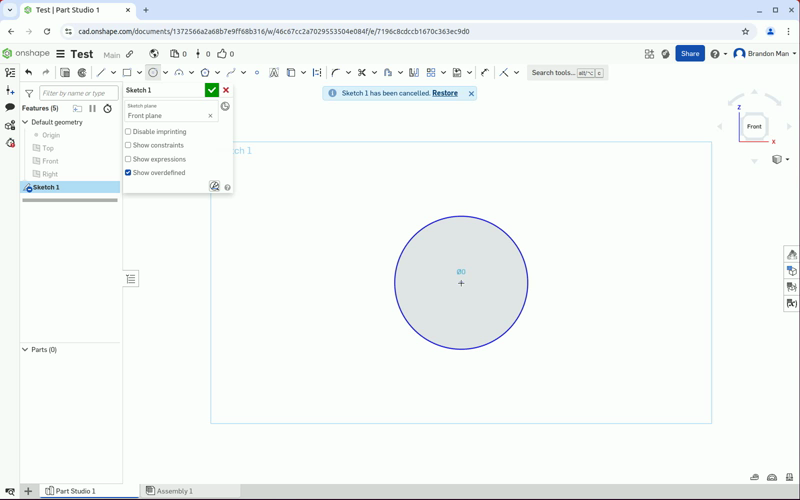
mouse_move(508, 282)
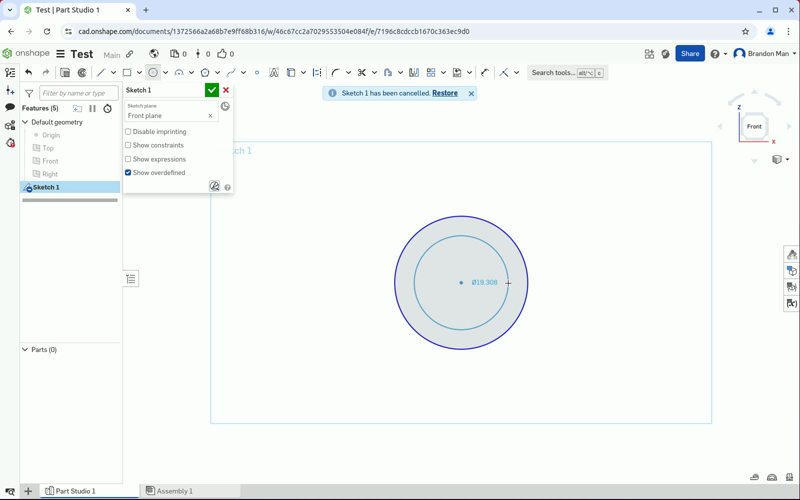
click(508, 282)
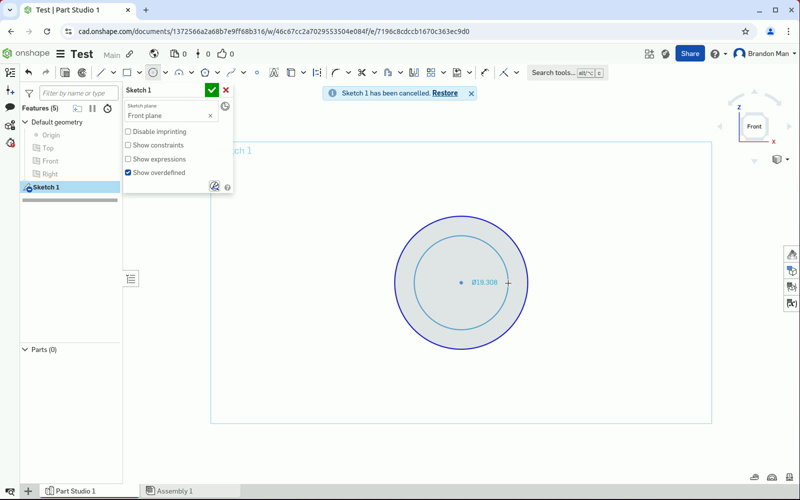
key(esc)
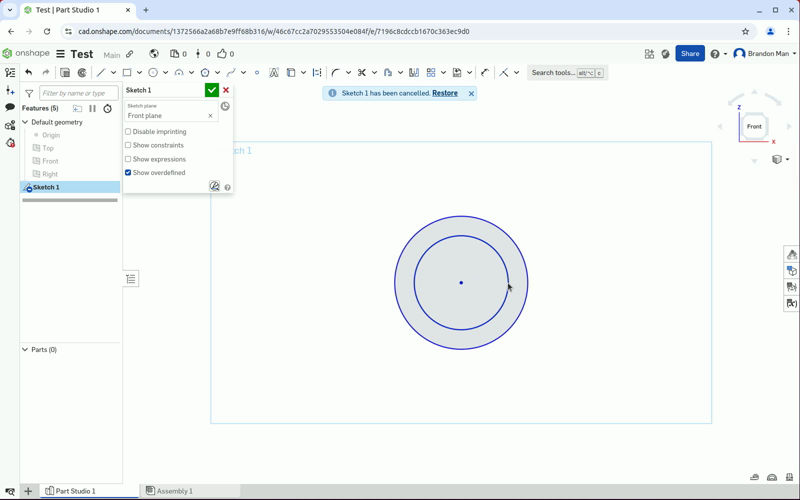
mouse_move(521, 280)
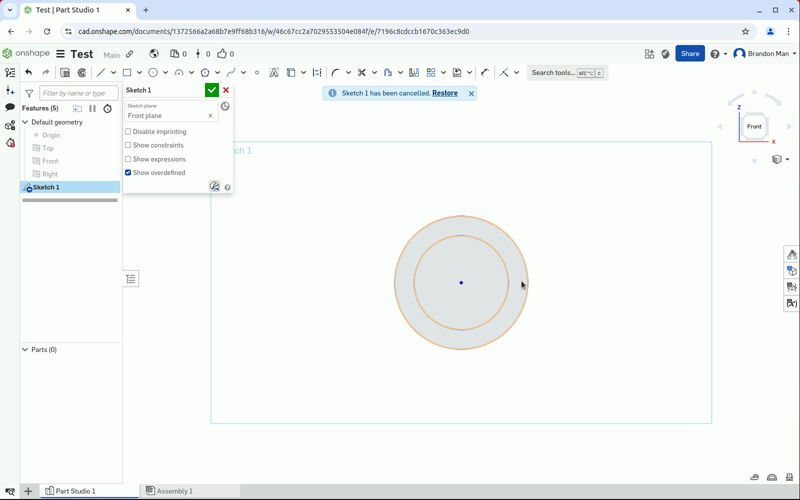
click(521, 280)
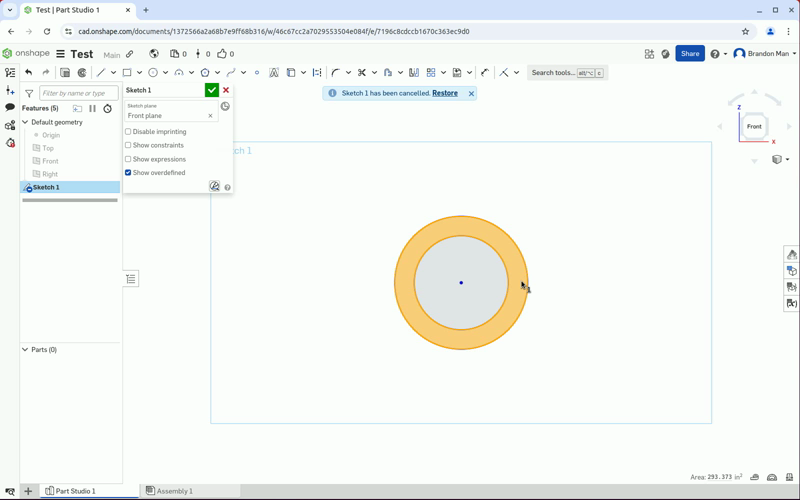
mouse_move(73, 352)
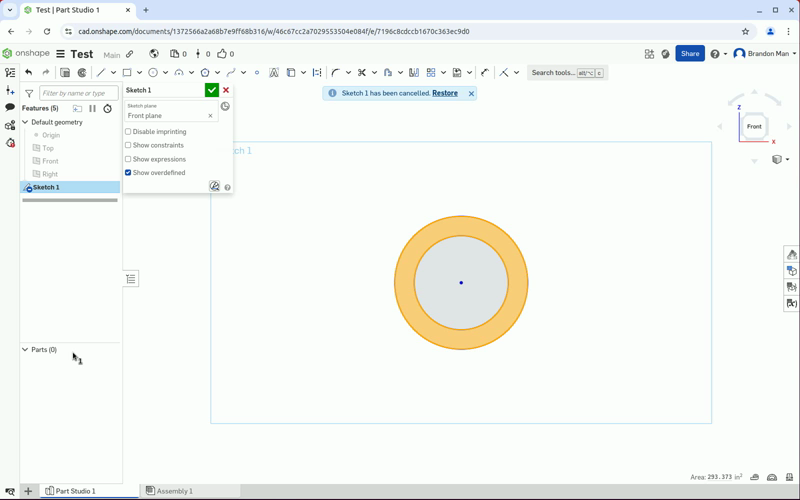
key(shift+y)
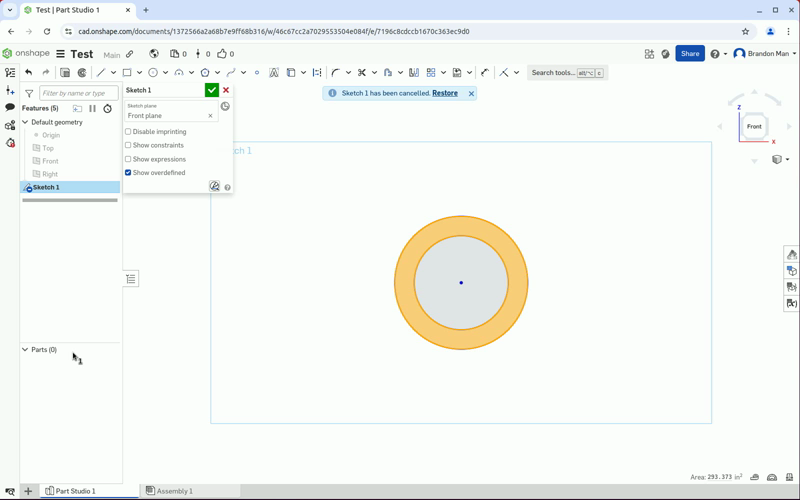
key(shift+e)
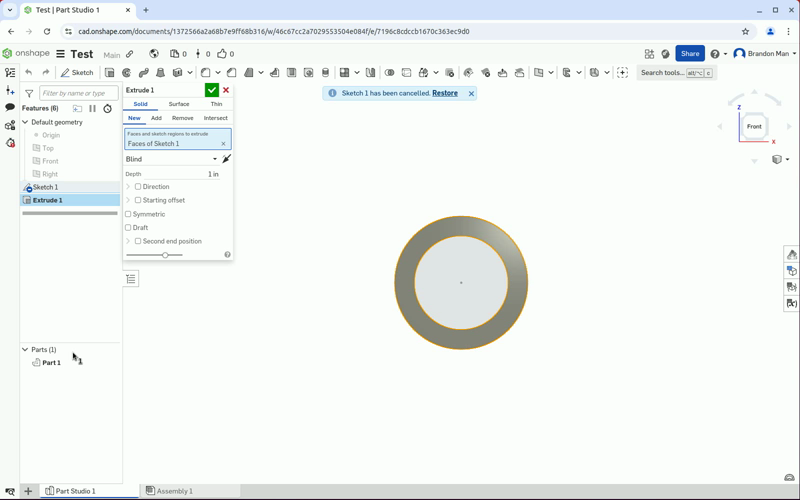
mouse_move(143, 106)
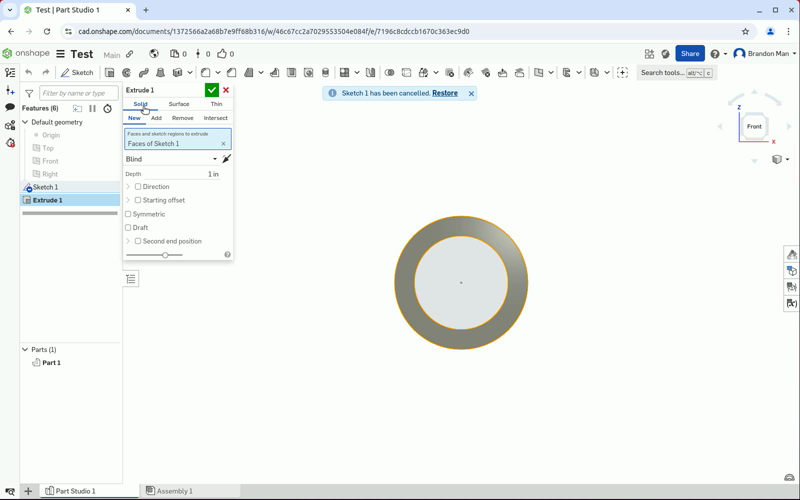
click(143, 106)
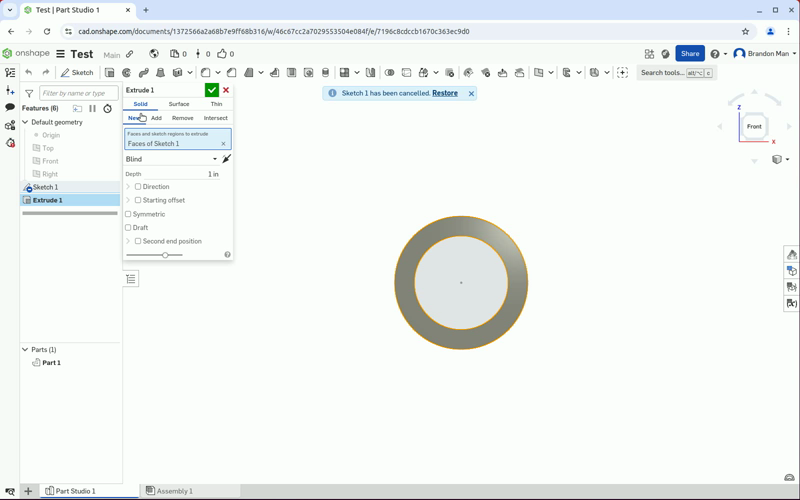
mouse_move(137, 120)
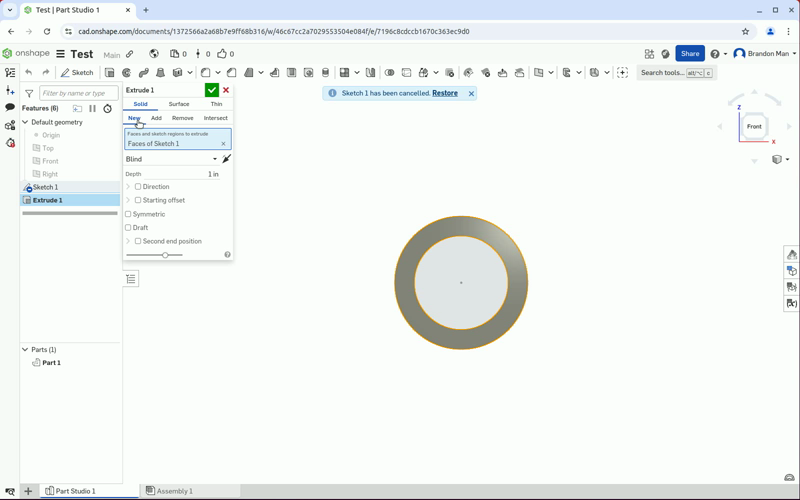
click(137, 120)
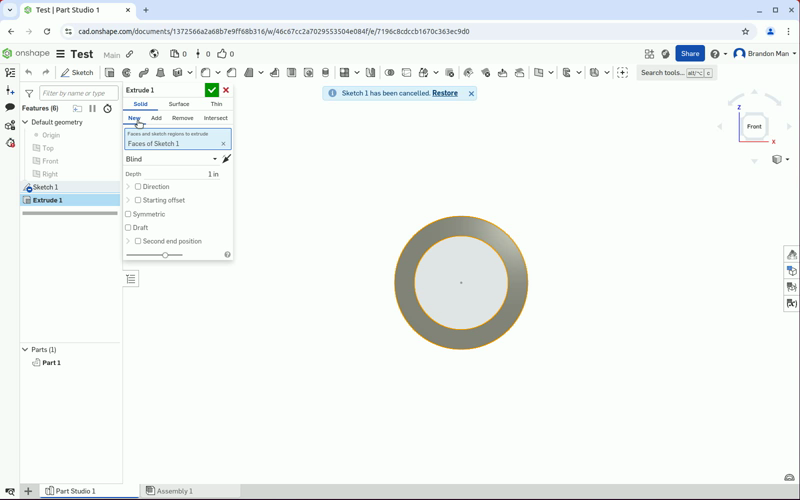
key(tab, 4)
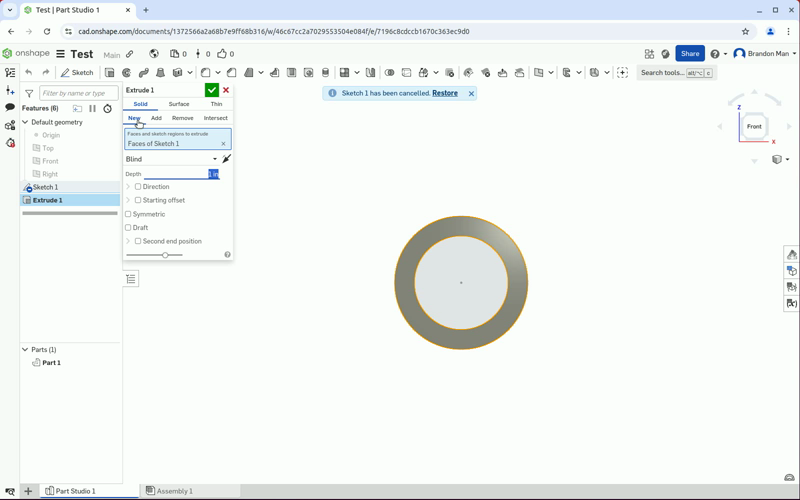
text(-3.129)
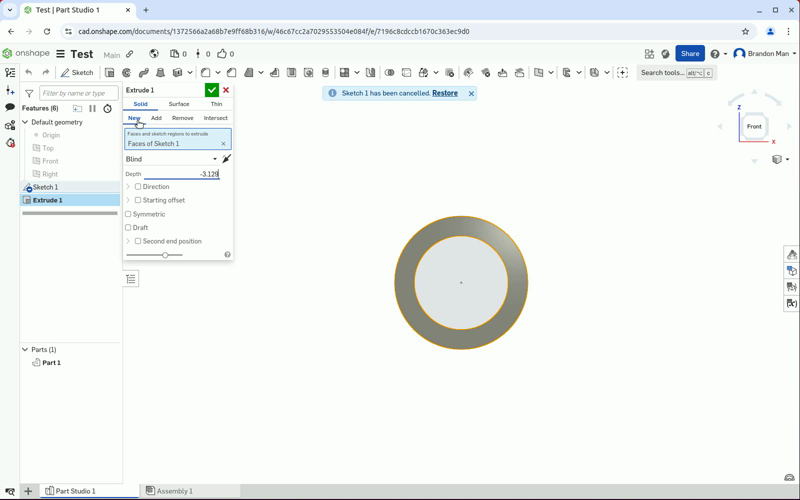
key(enter)
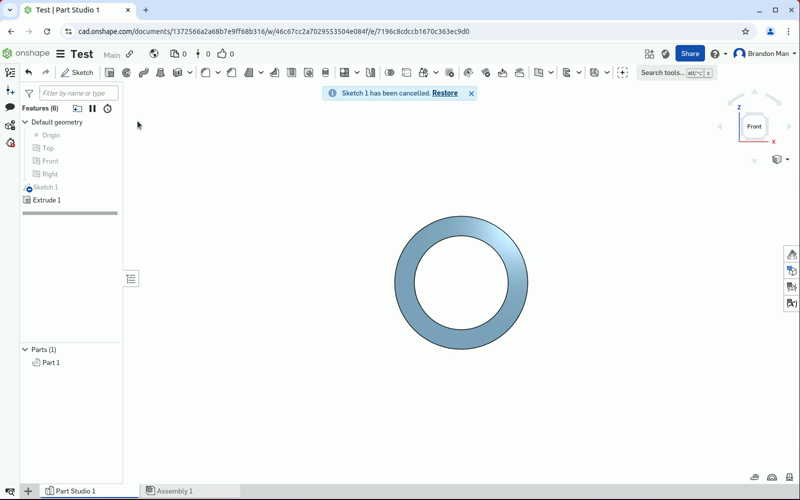
key(shift+h)
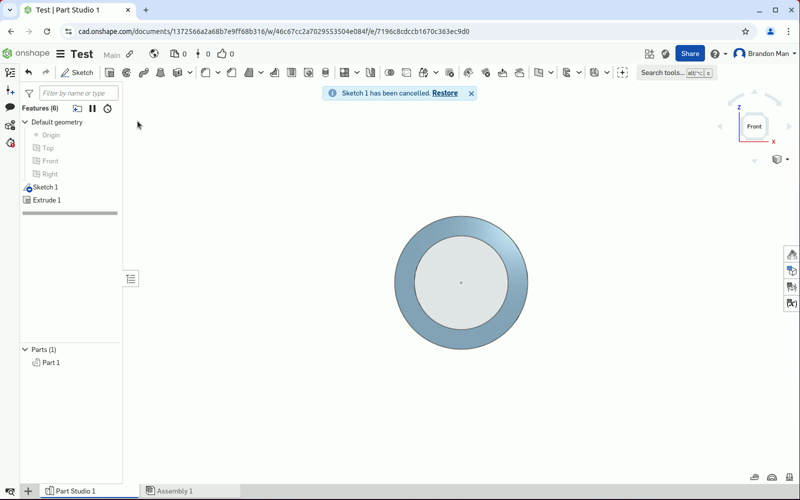
key(shift+h)
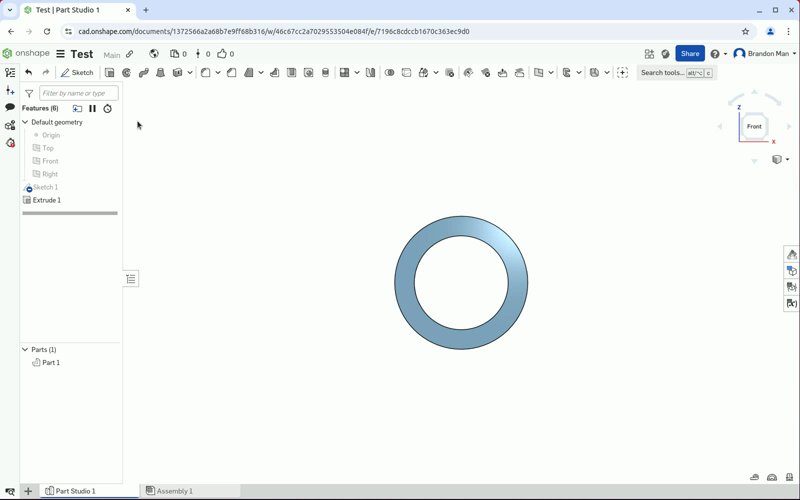
mouse_move(73, 189)
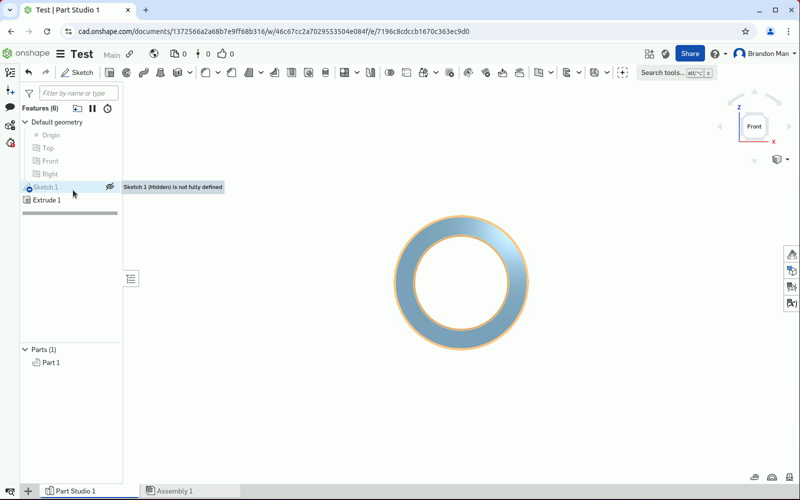
click(73, 189)
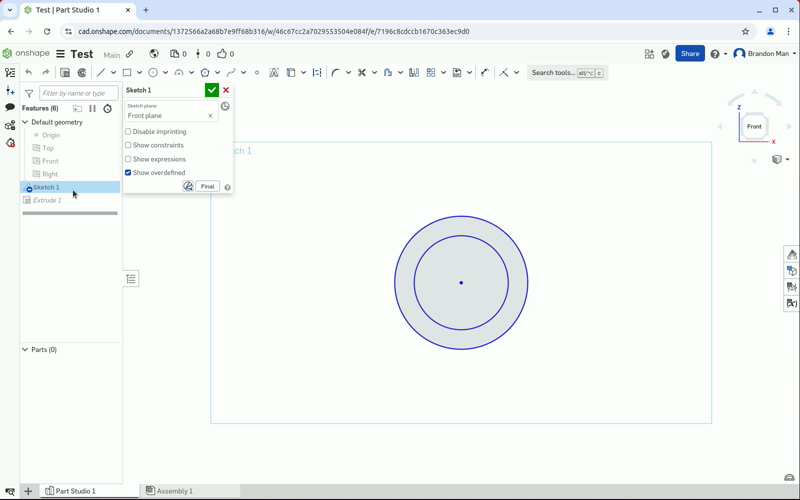
mouse_move(229, 92)
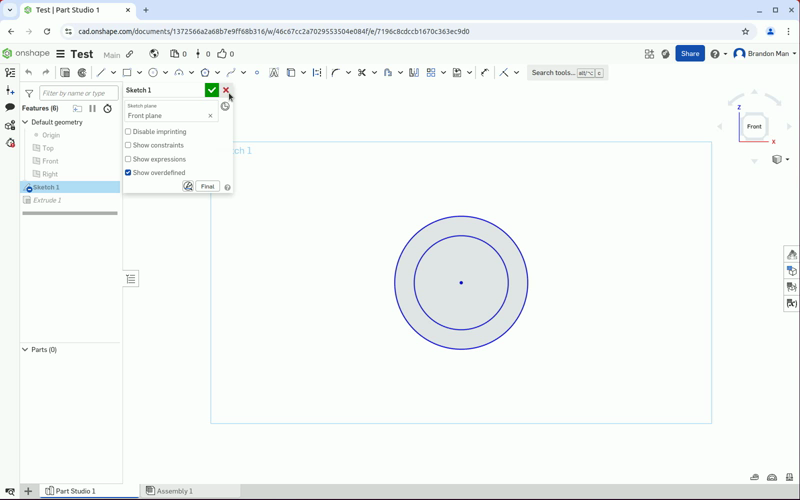
click(229, 92)
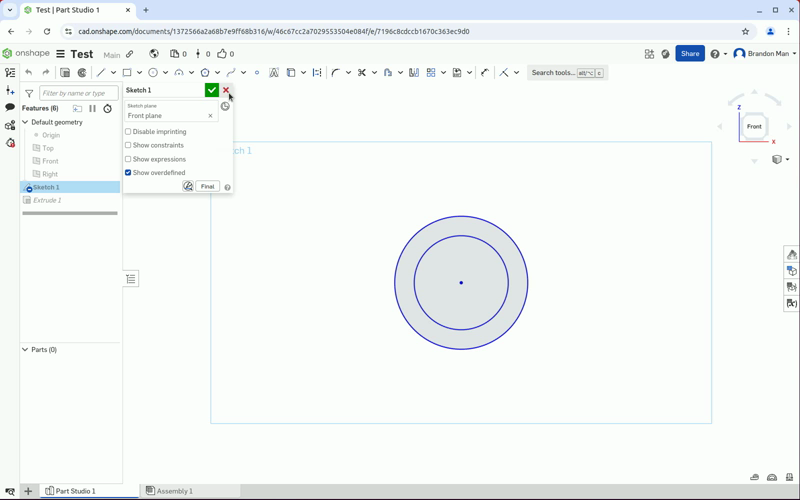
key(shift+s)
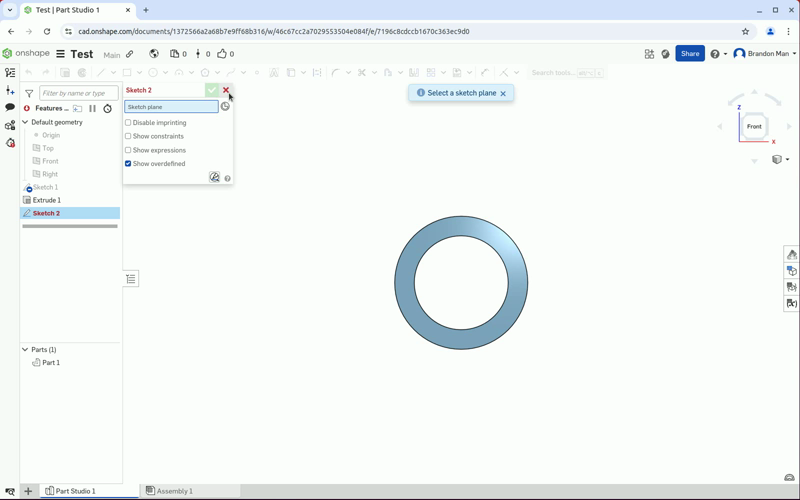
mouse_move(73, 163)
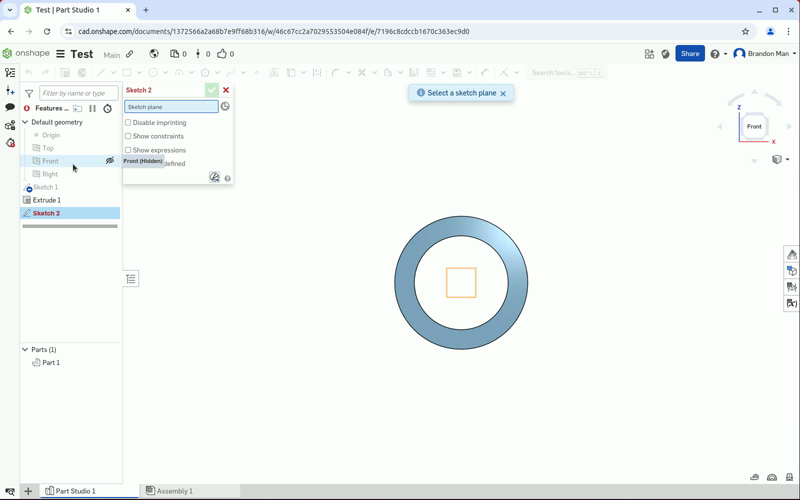
click(73, 163)
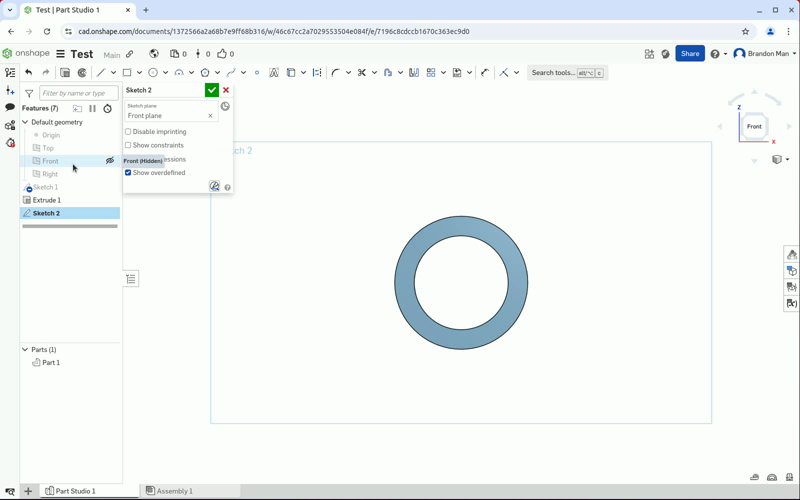
mouse_move(73, 352)
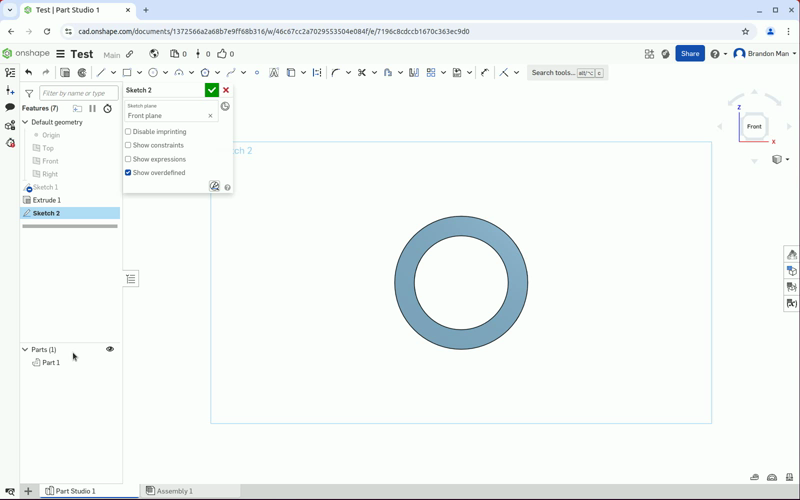
key(y)
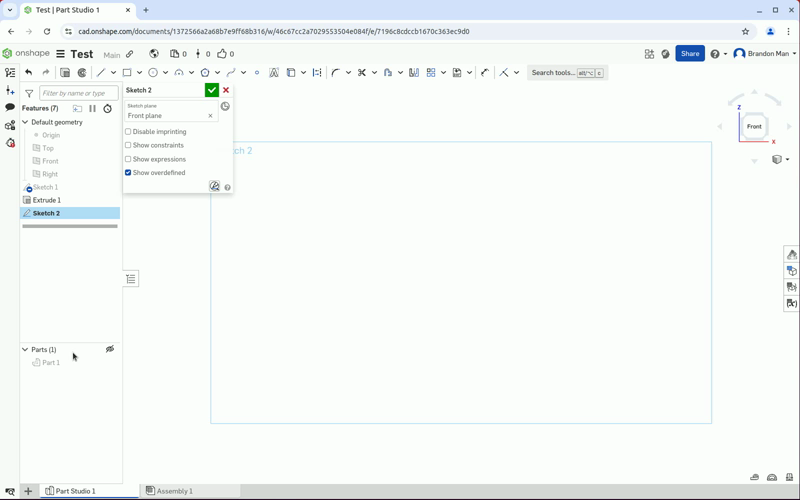
key(c)
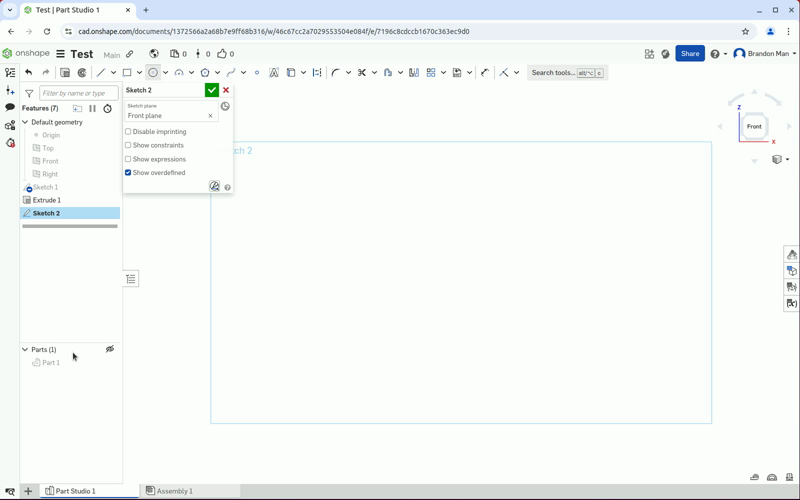
key_down(shift)
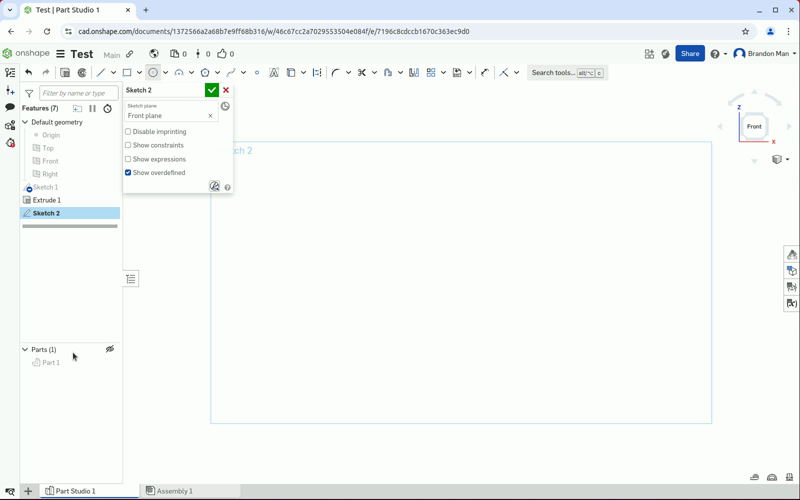
mouse_move(461, 282)
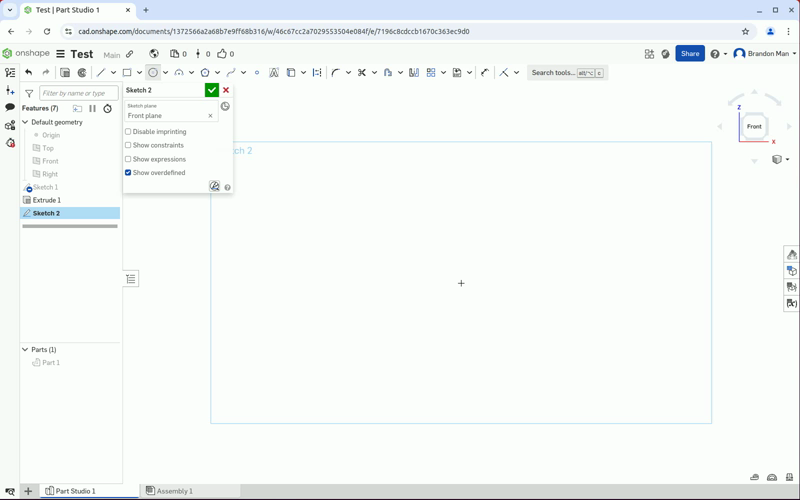
click(461, 282)
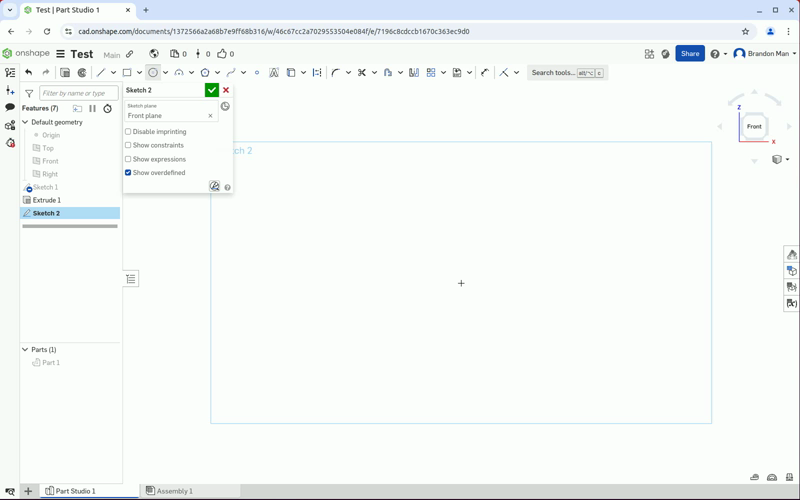
key_up(shift)
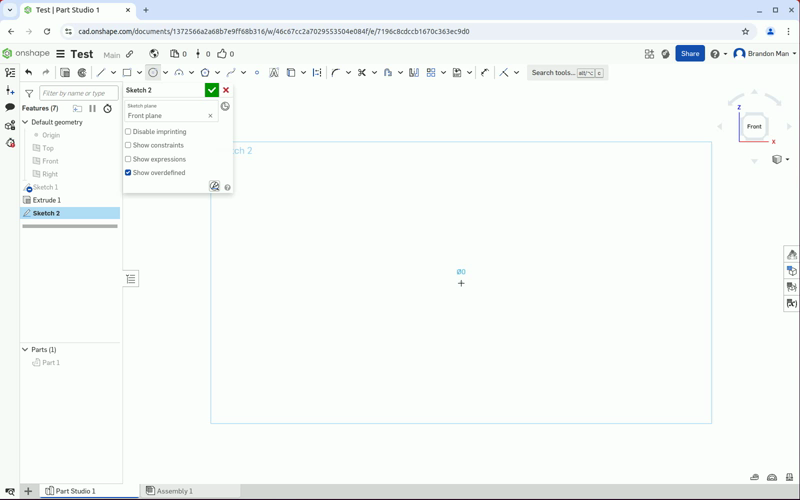
mouse_move(508, 282)
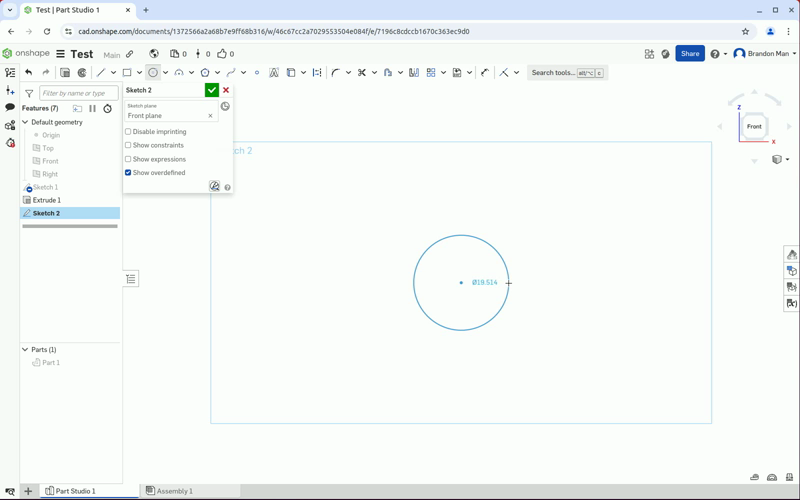
click(508, 282)
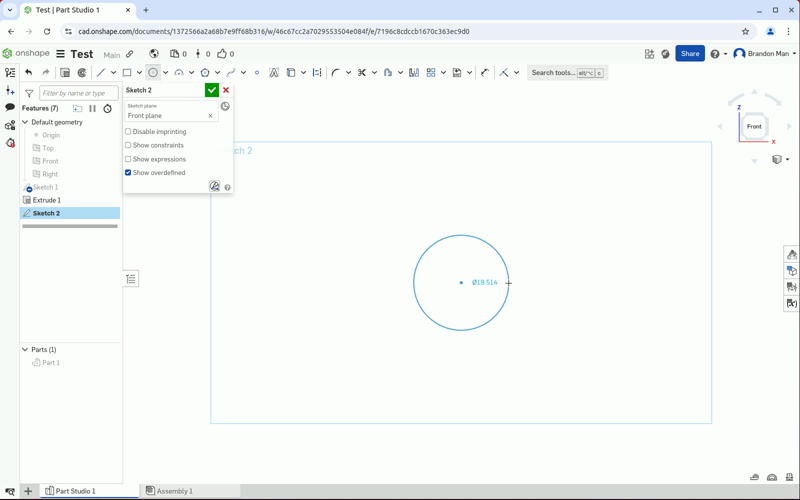
key(esc)
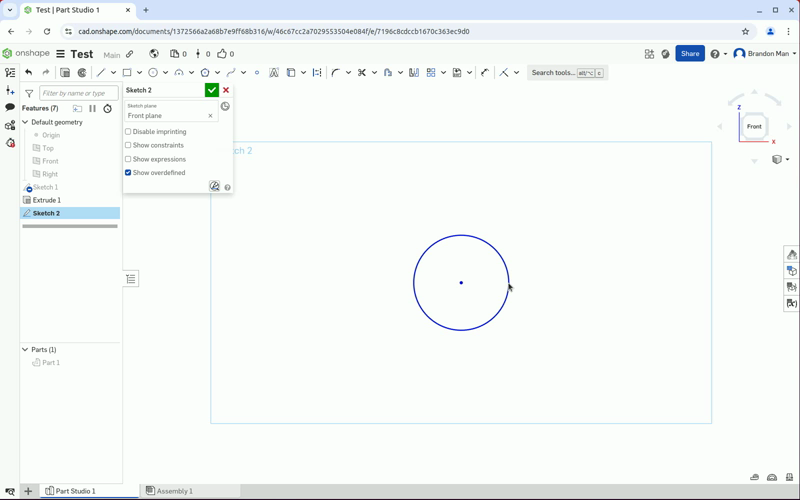
key(l)
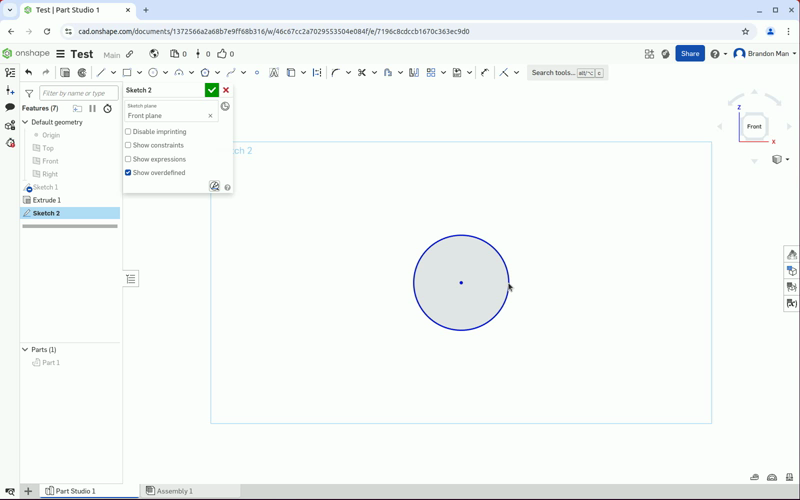
key_down(shift)
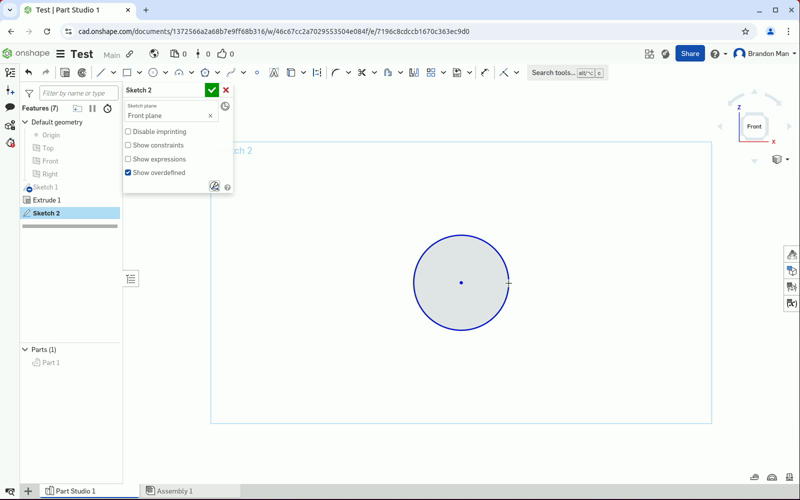
mouse_move(434, 282)
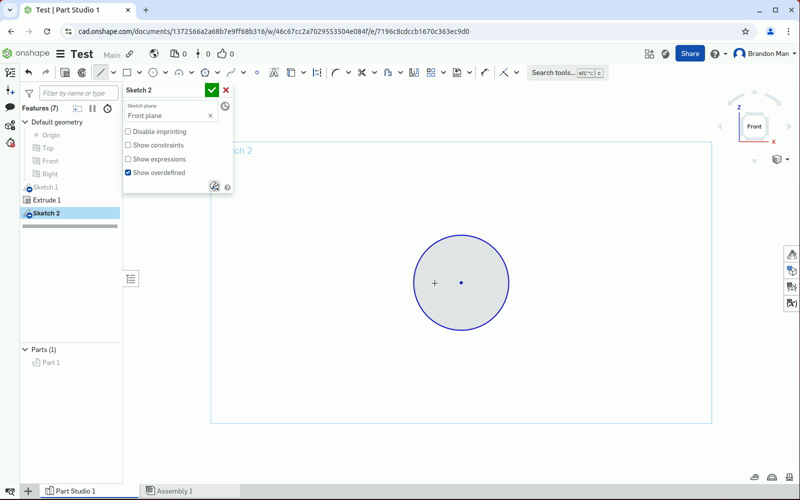
click(434, 282)
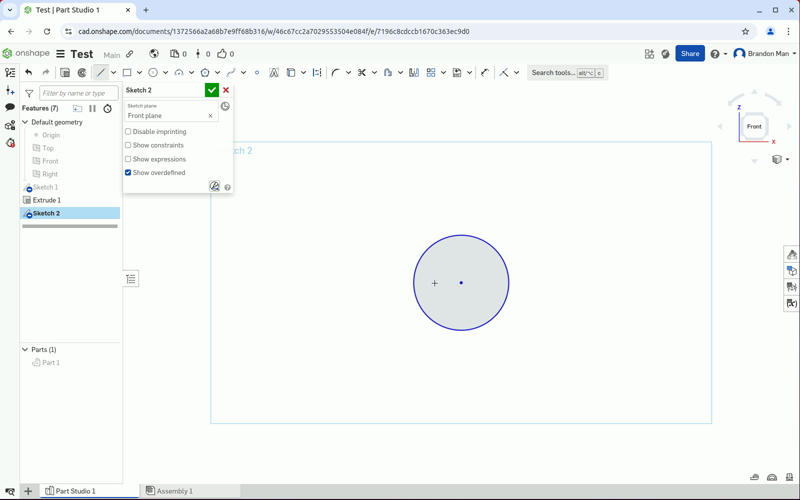
key_up(shift)
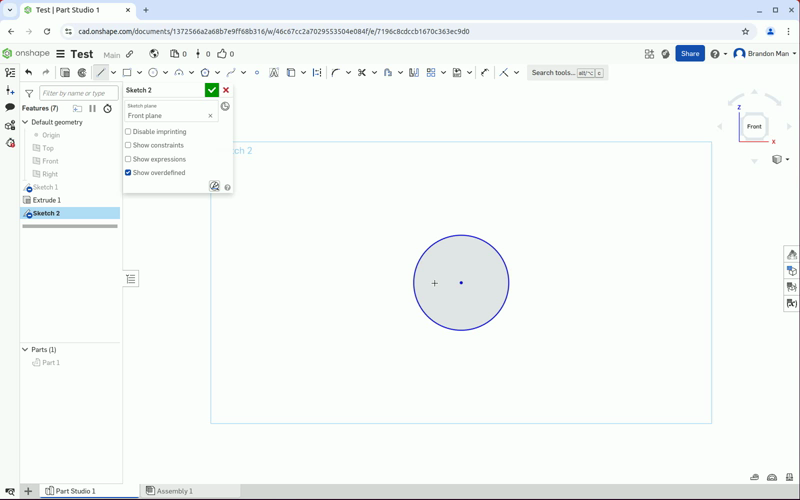
key_down(shift)
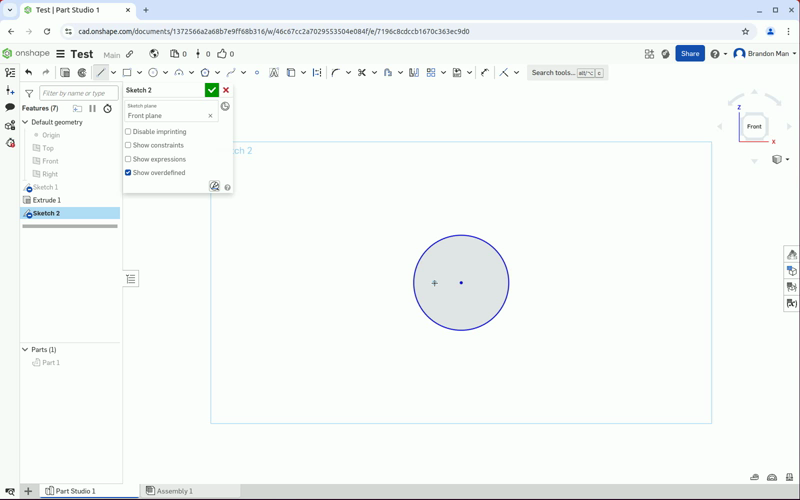
mouse_move(464, 282)
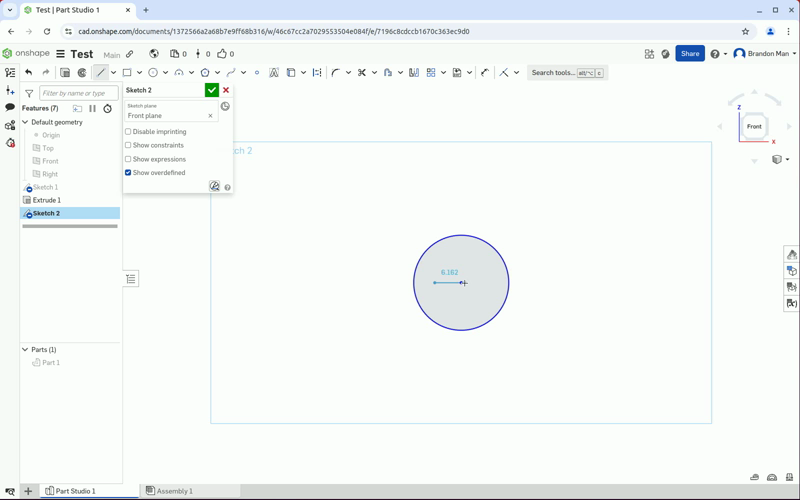
mouse_move(447, 305)
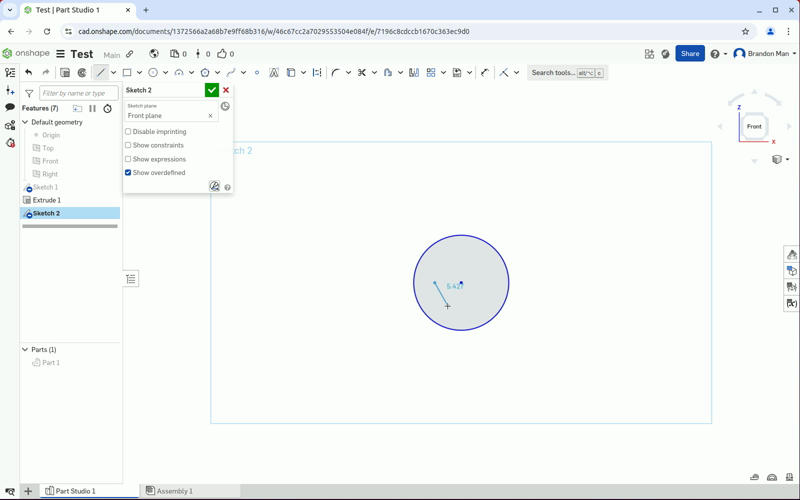
click(447, 305)
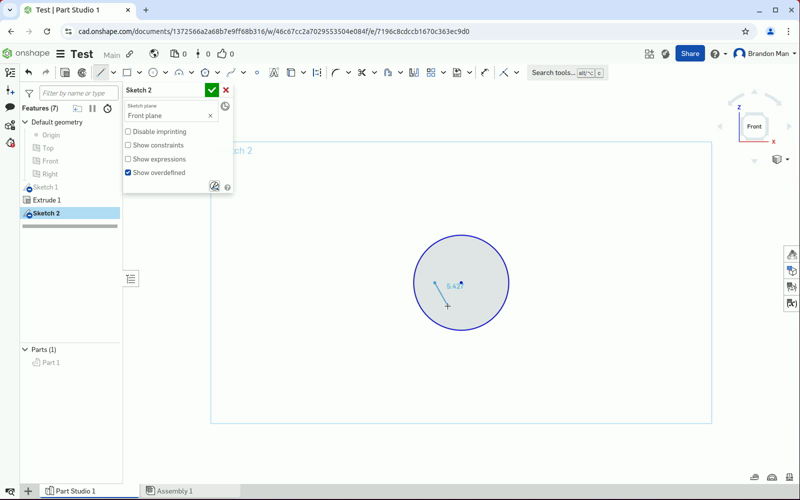
key_up(shift)
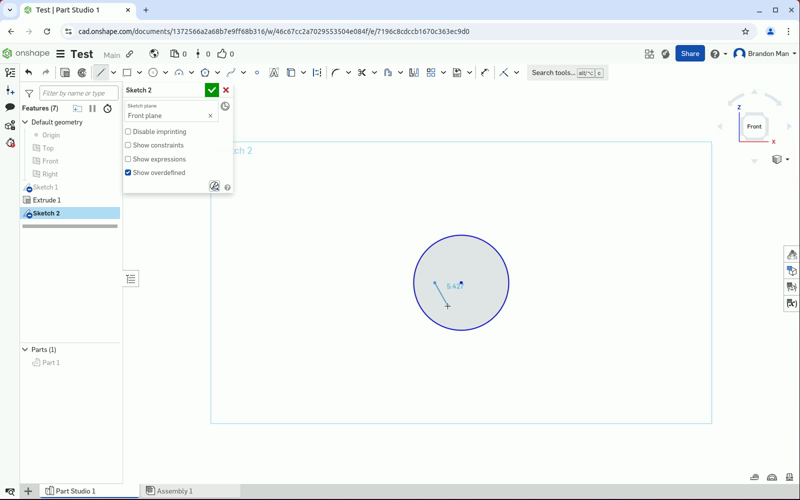
key_down(shift)
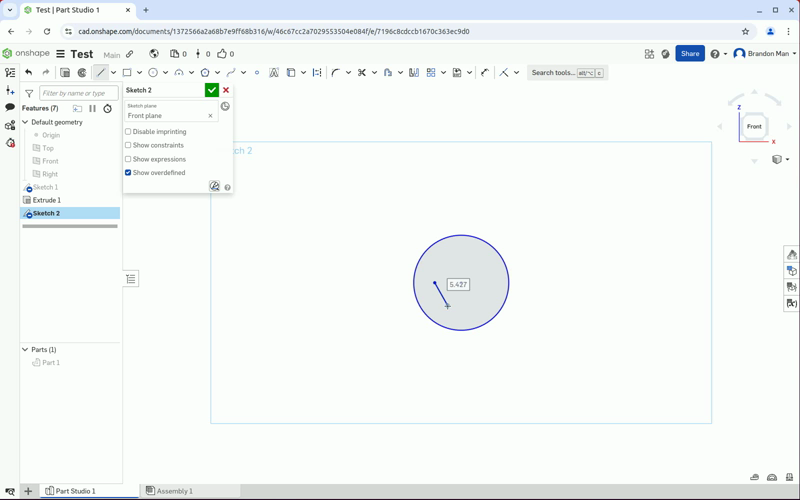
mouse_move(477, 305)
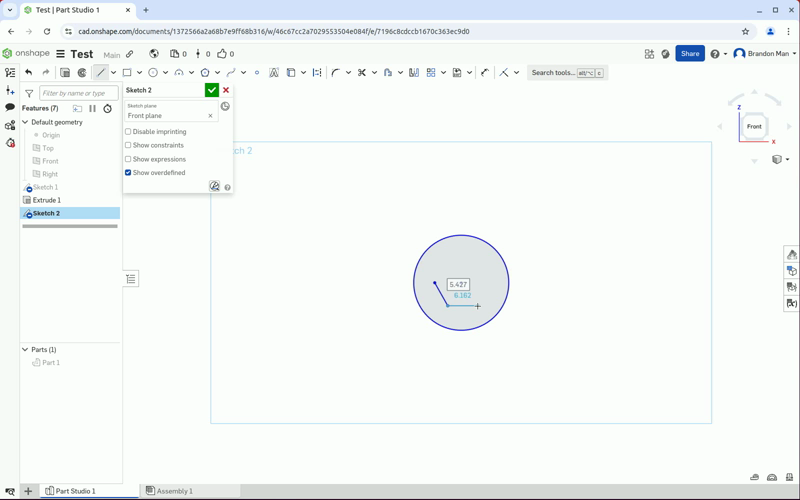
mouse_move(474, 305)
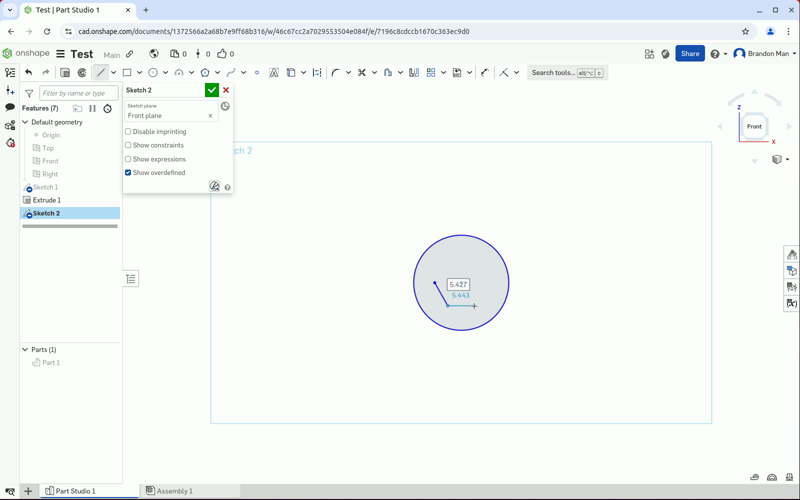
click(474, 305)
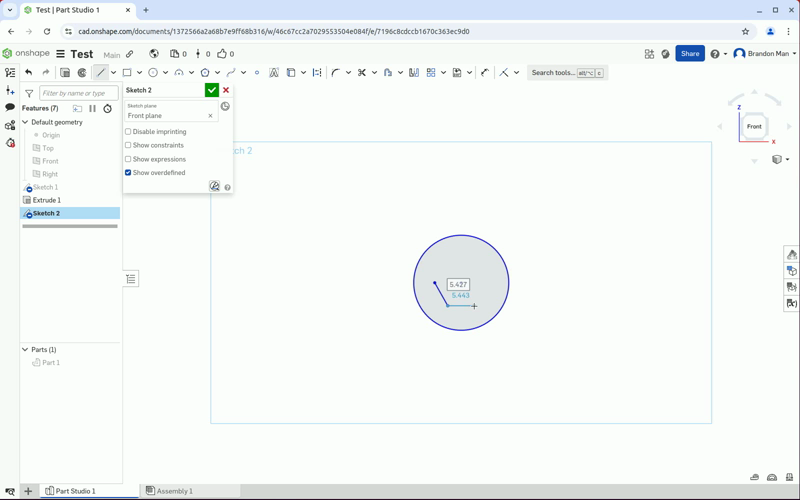
key_up(shift)
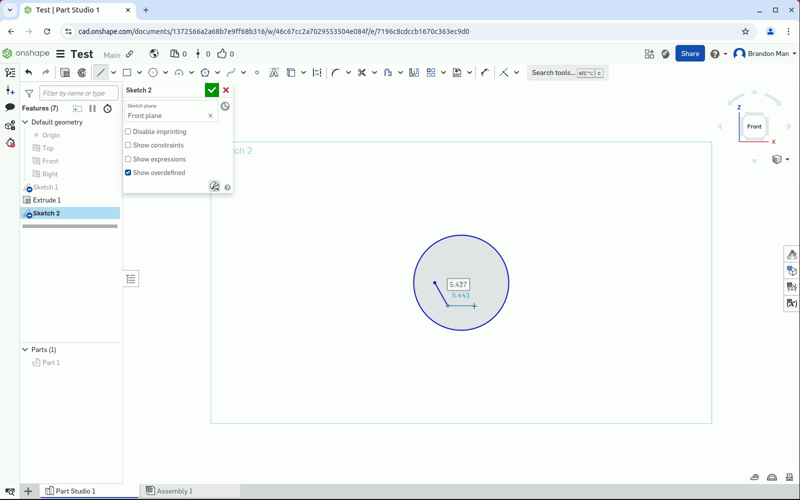
key_down(shift)
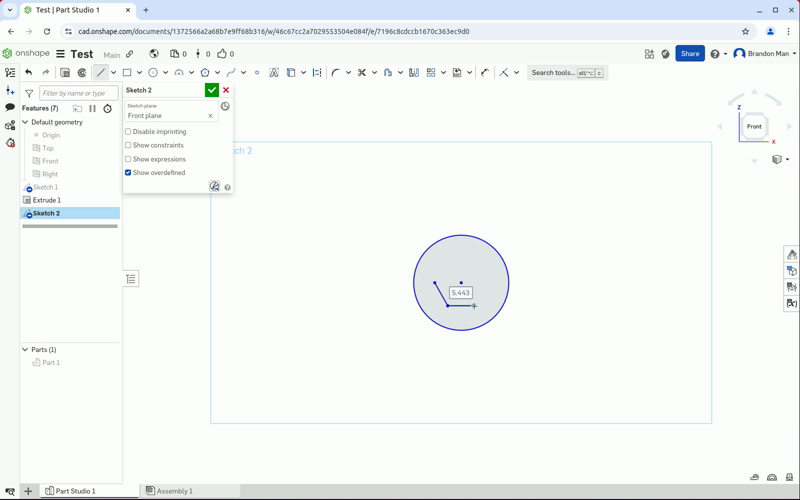
mouse_move(504, 305)
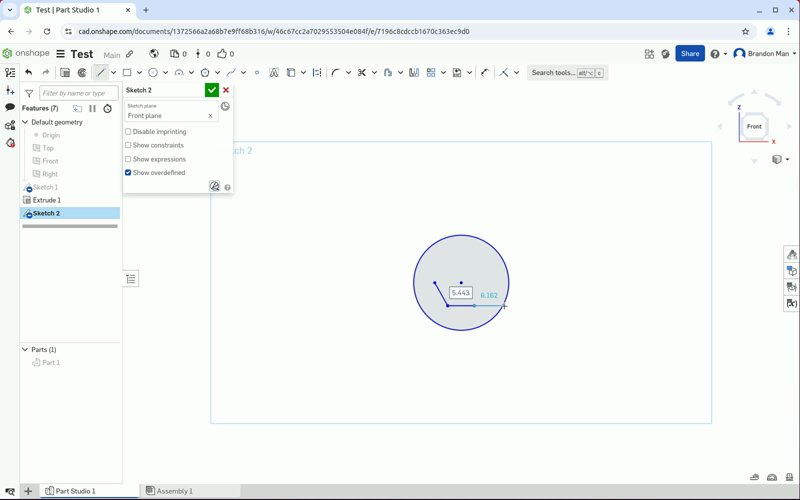
mouse_move(487, 282)
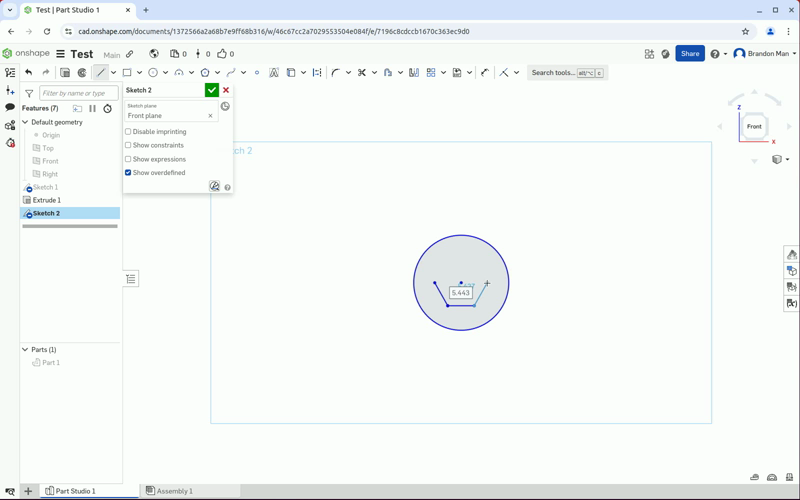
click(487, 282)
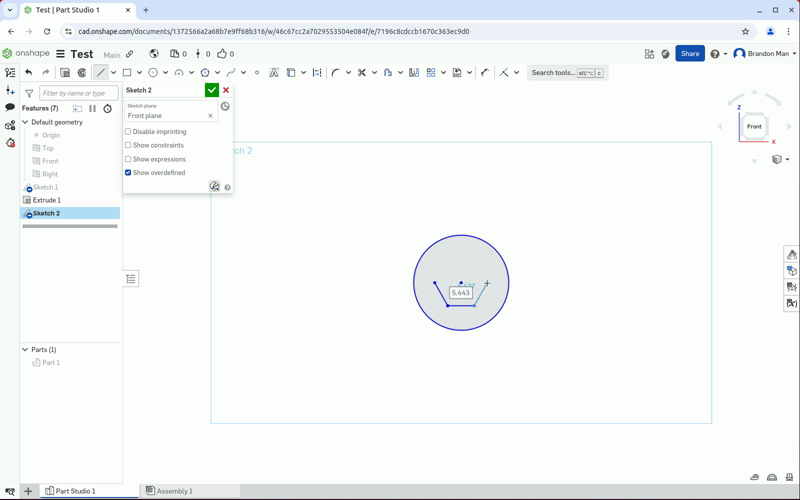
key_up(shift)
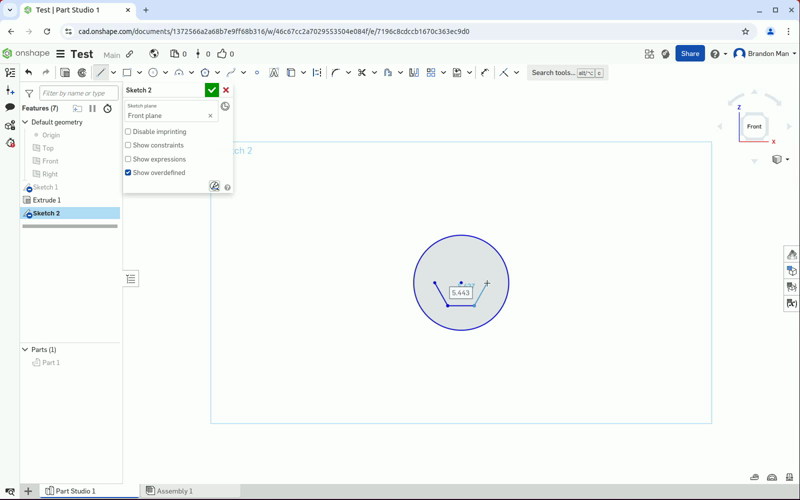
key_down(shift)
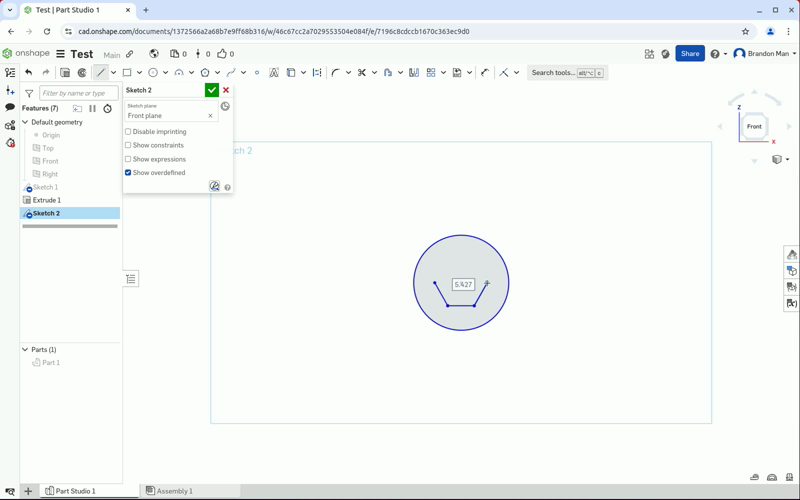
mouse_move(517, 282)
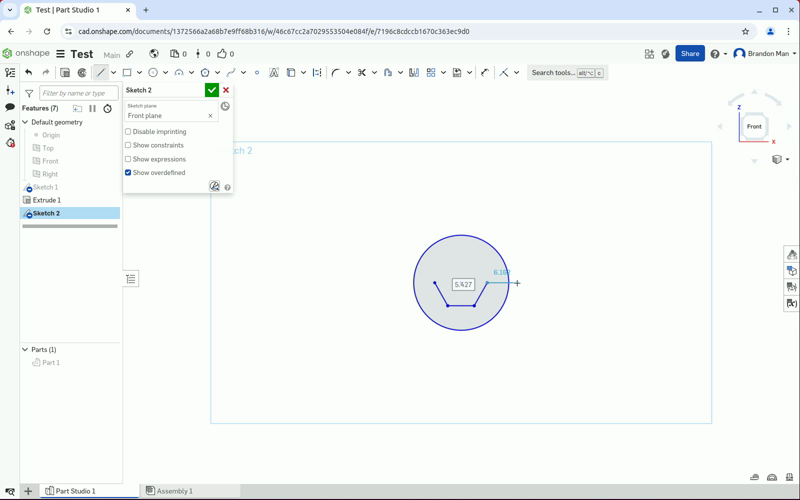
mouse_move(474, 260)
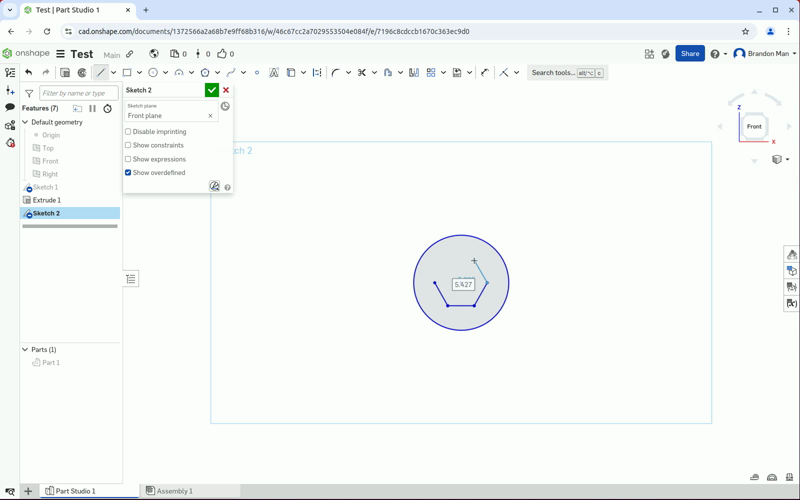
click(474, 260)
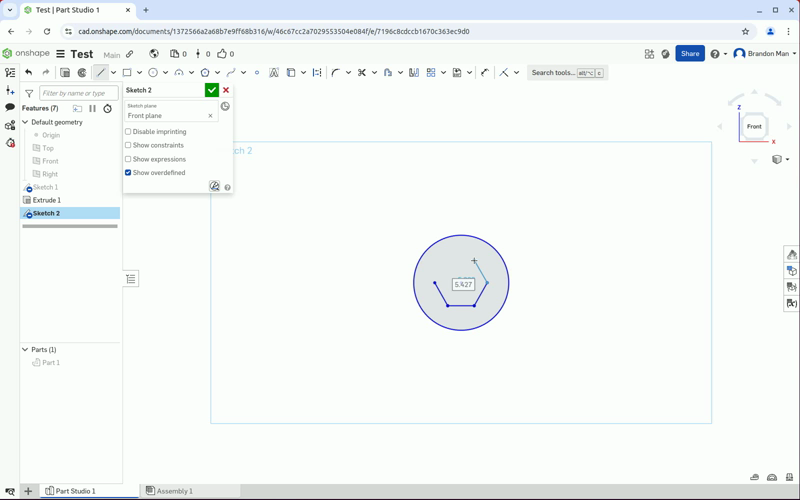
key_up(shift)
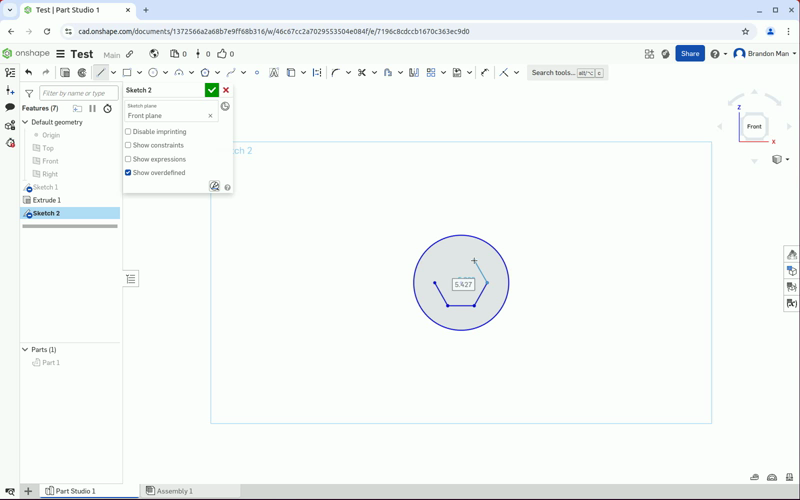
key_down(shift)
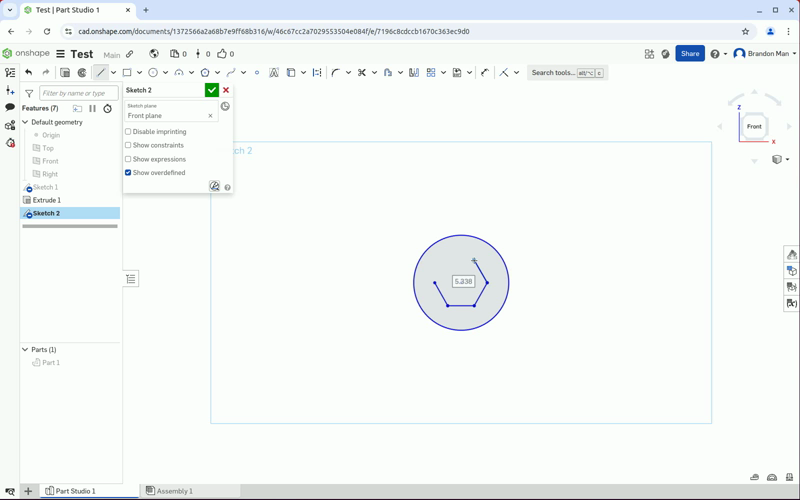
mouse_move(504, 260)
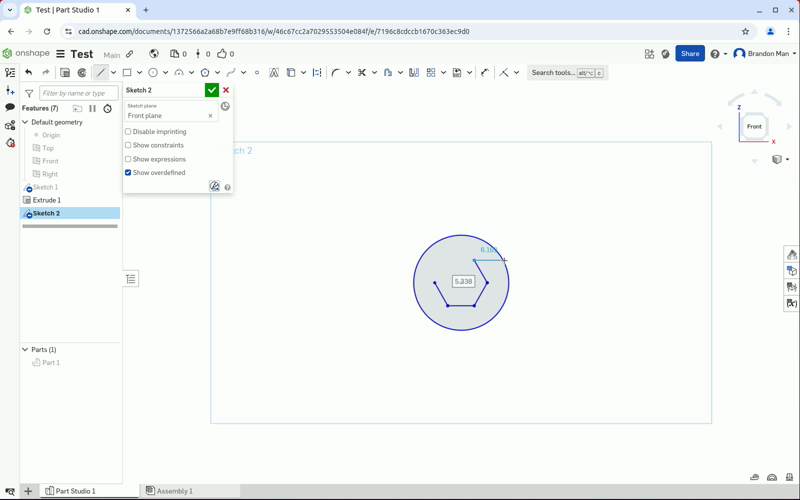
mouse_move(447, 260)
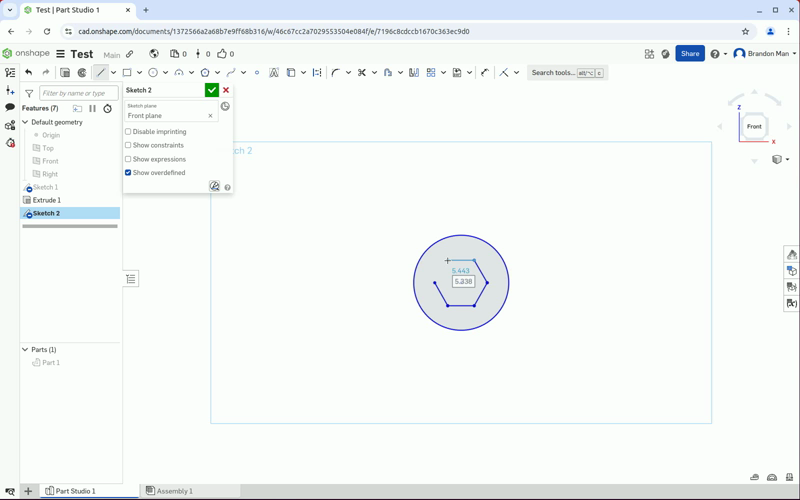
click(447, 260)
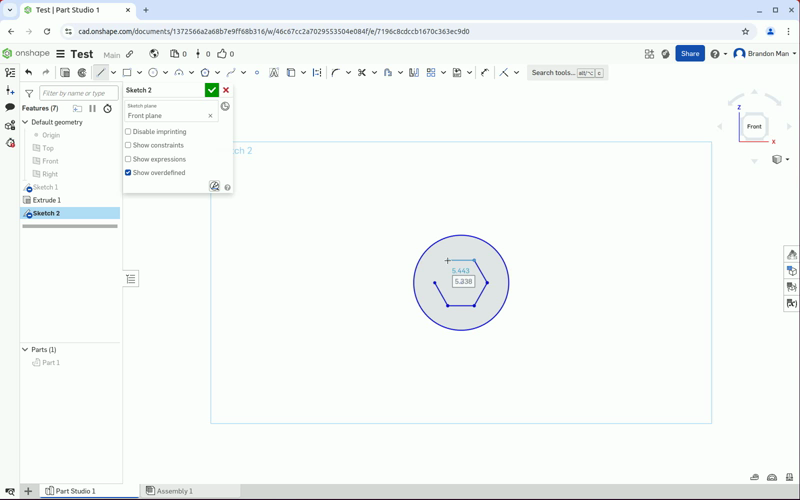
key_up(shift)
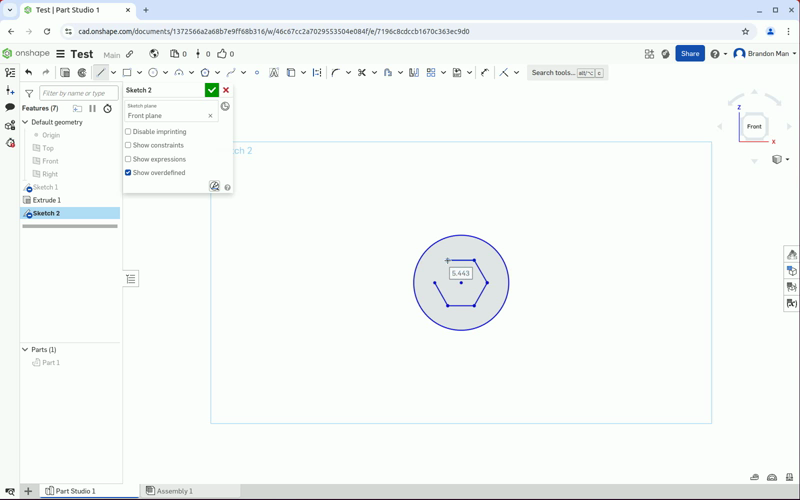
mouse_move(477, 260)
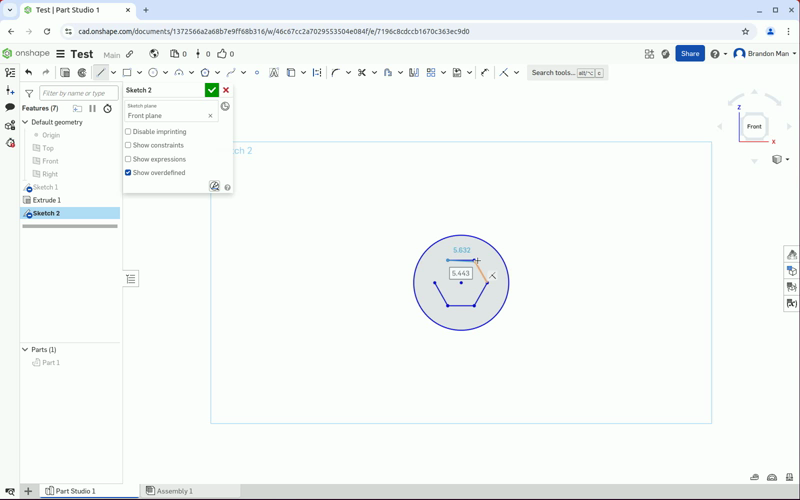
key_down(shift)
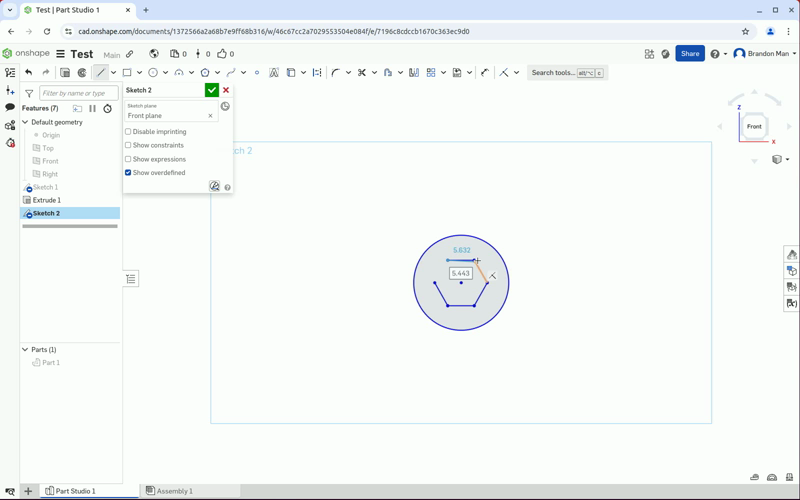
mouse_move(434, 282)
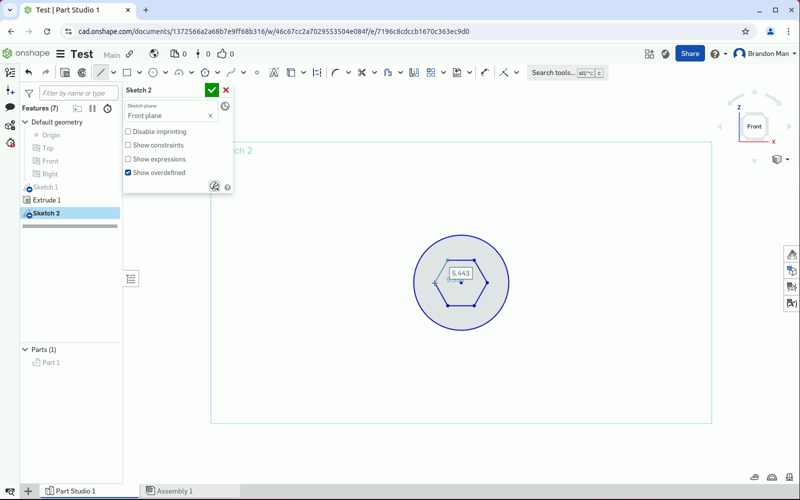
key_up(shift)
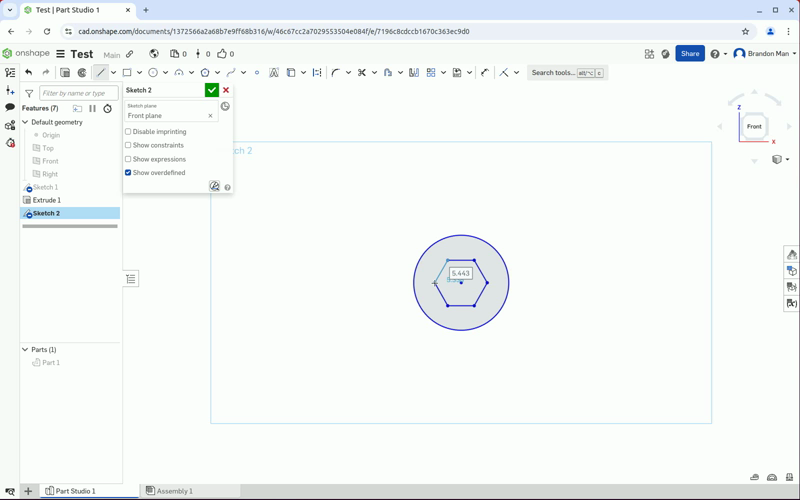
click(434, 282)
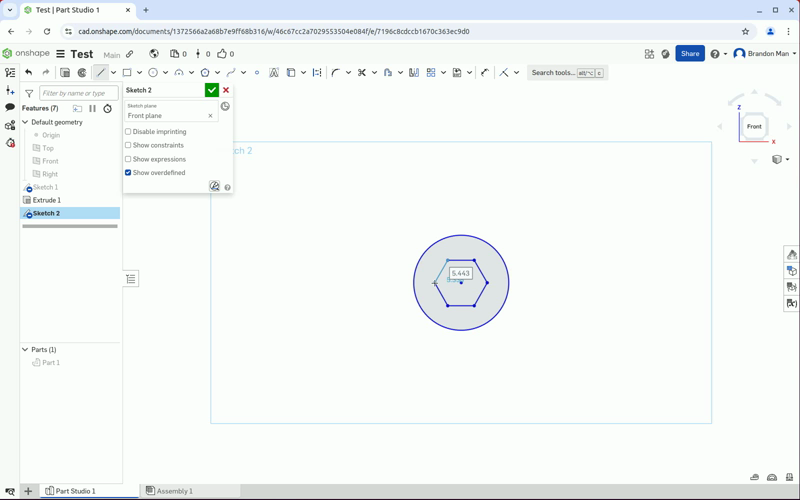
key(esc)
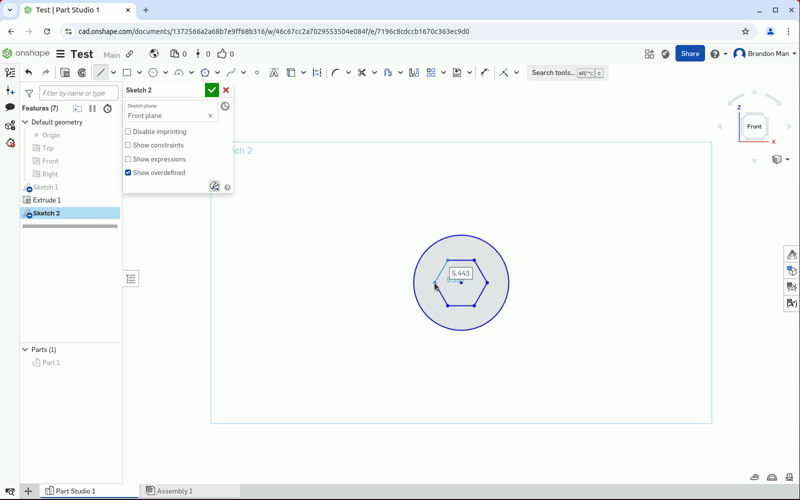
mouse_move(436, 298)
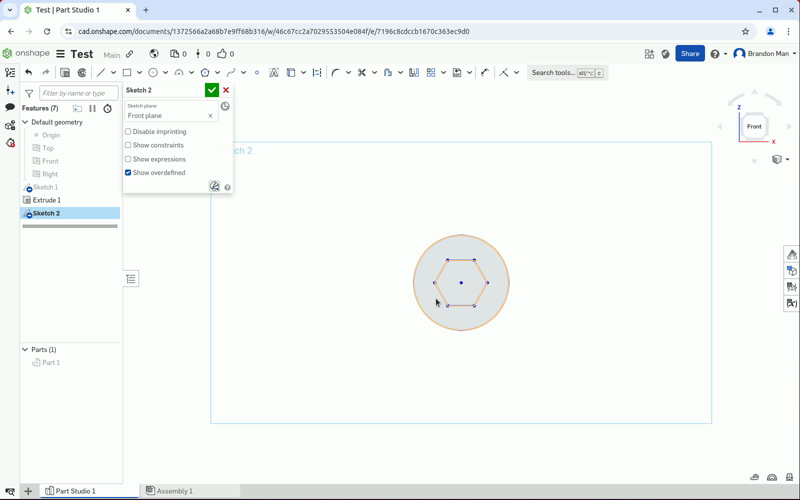
click(436, 298)
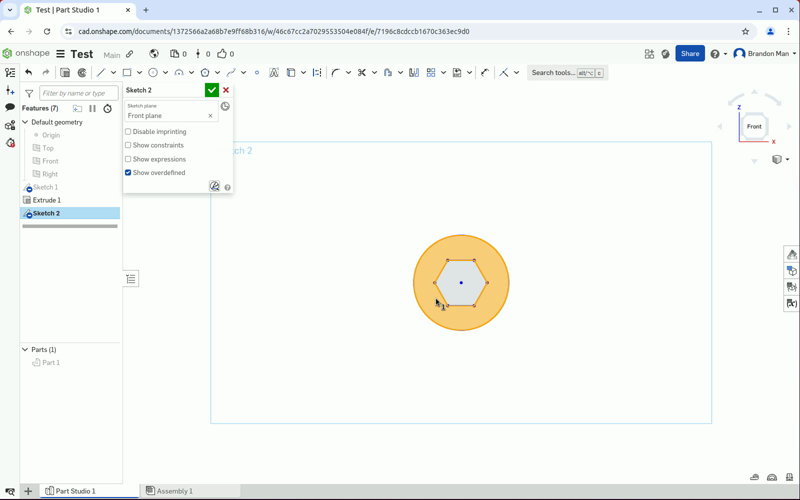
mouse_move(73, 352)
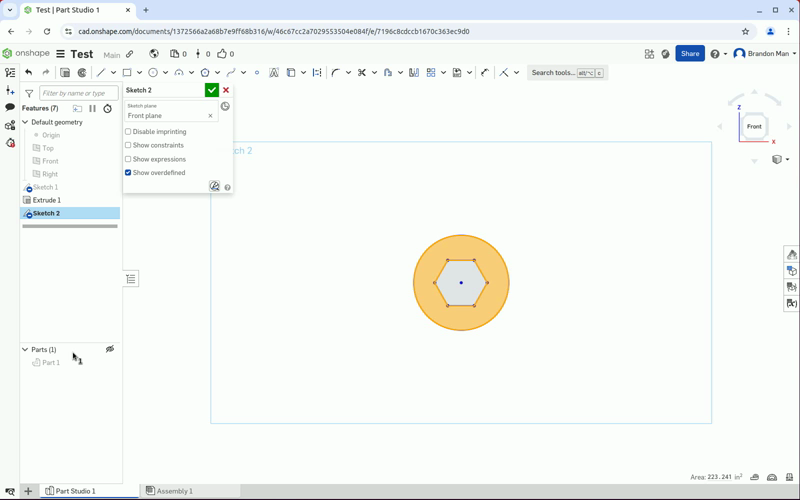
key(shift+y)
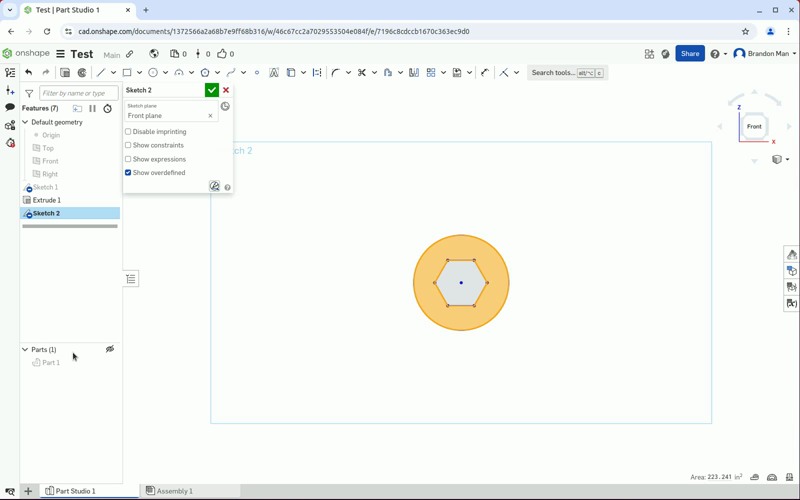
key(shift+e)
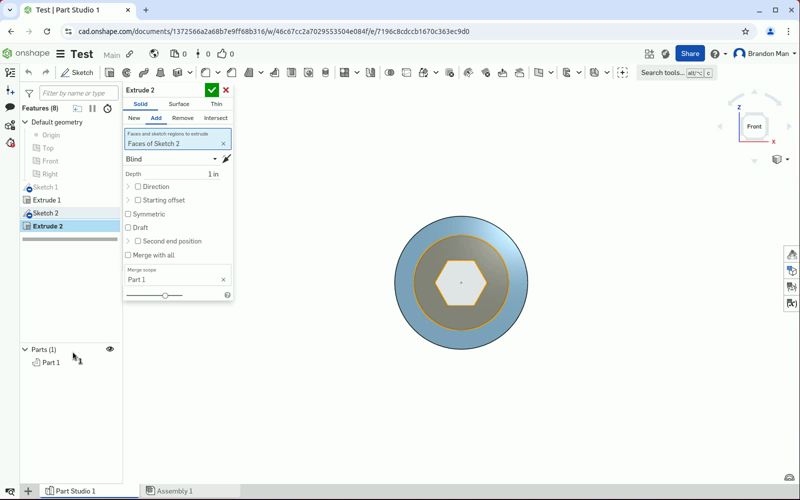
mouse_move(143, 106)
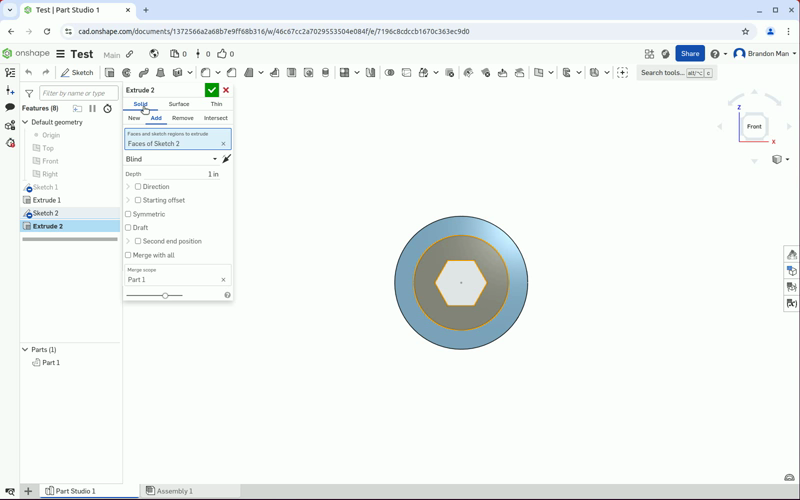
click(143, 106)
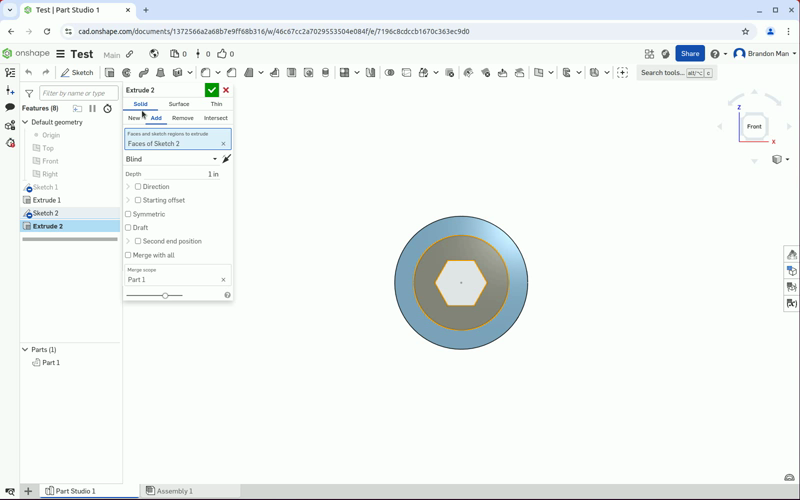
mouse_move(137, 120)
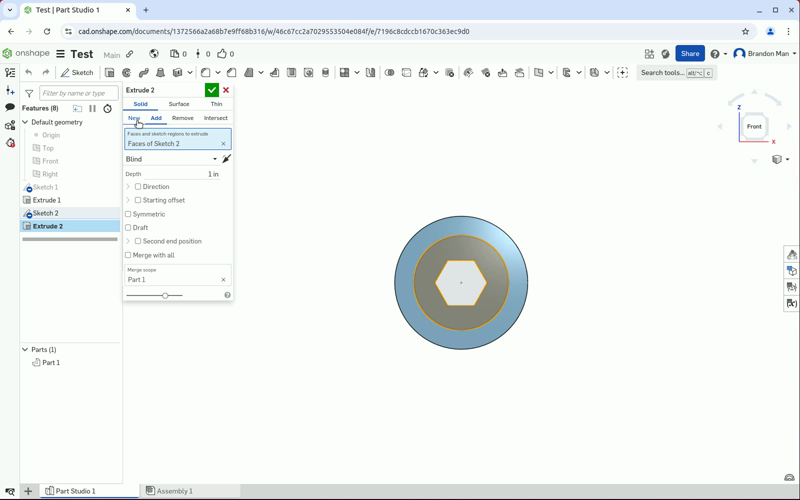
click(137, 120)
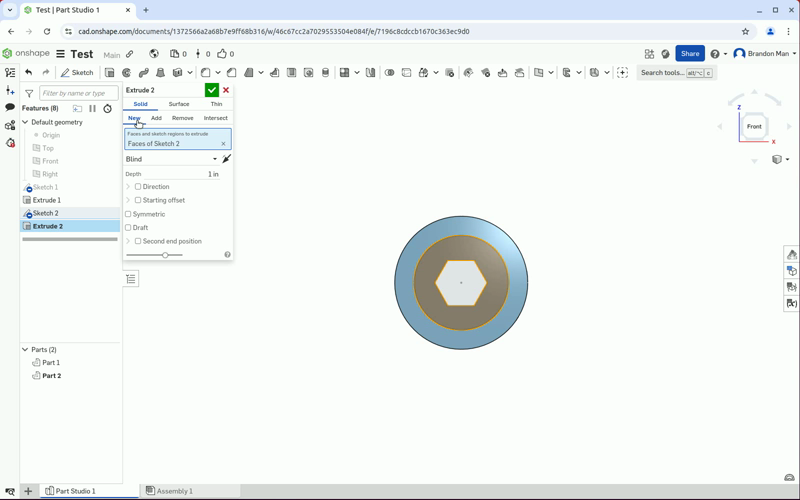
key(tab, 4)
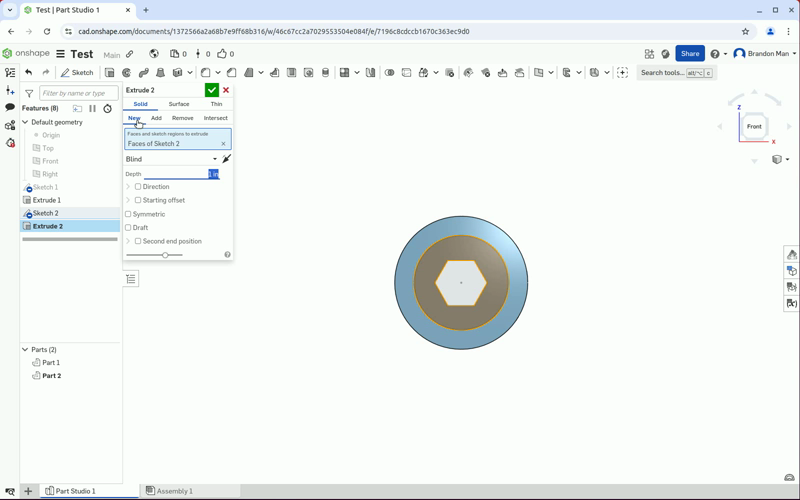
text(-23.108)
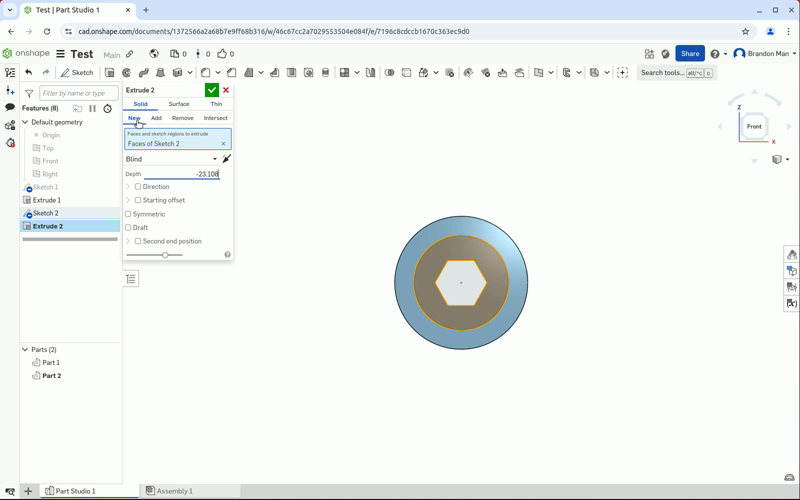
key(enter)
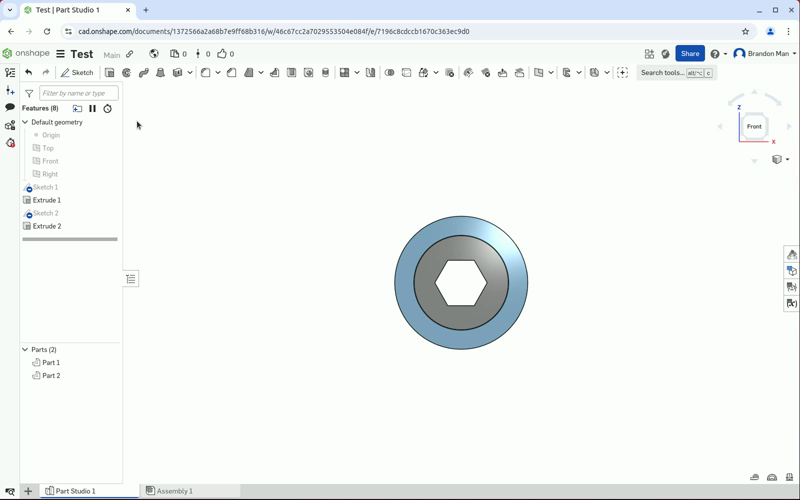
key(shift+h)
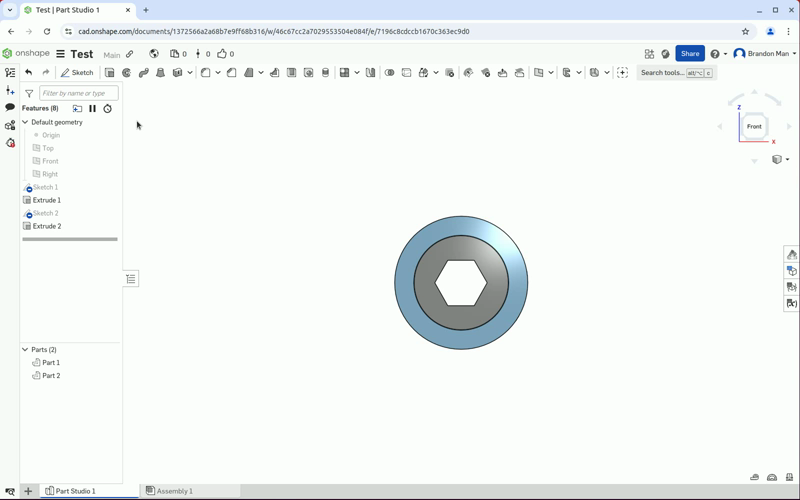
key(shift+h)
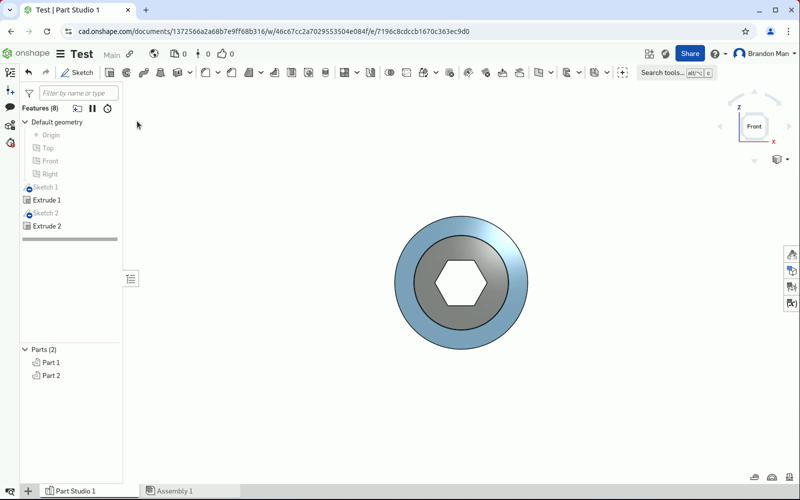
mouse_move(73, 189)
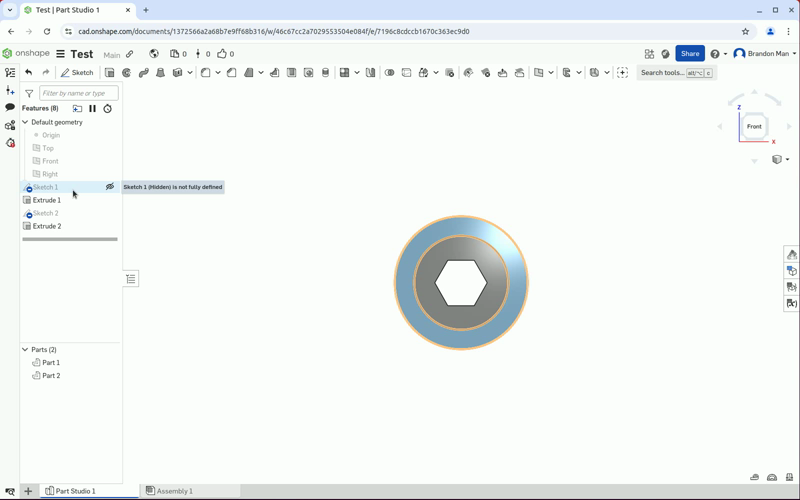
click(73, 189)
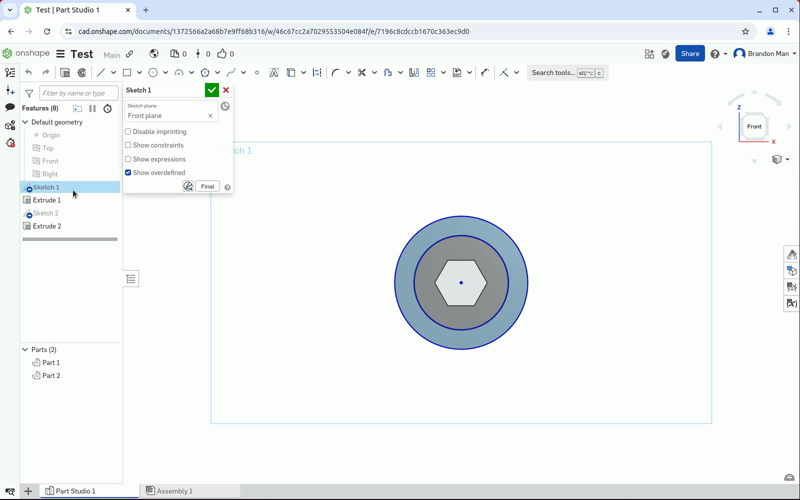
mouse_move(229, 92)
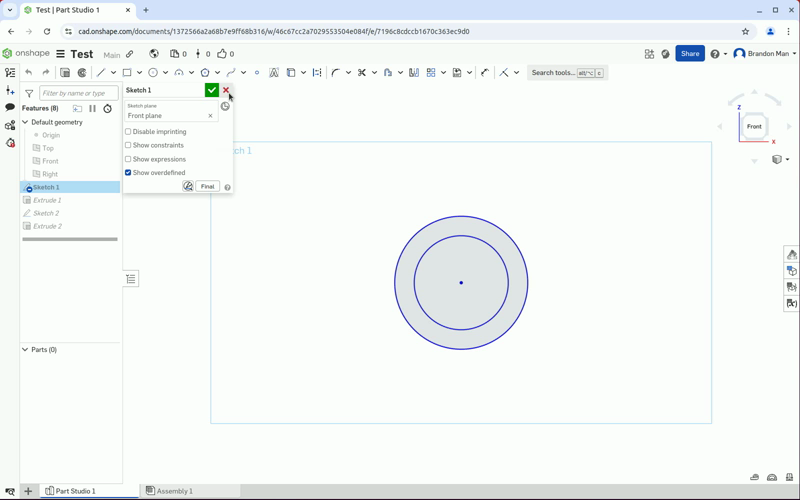
click(229, 92)
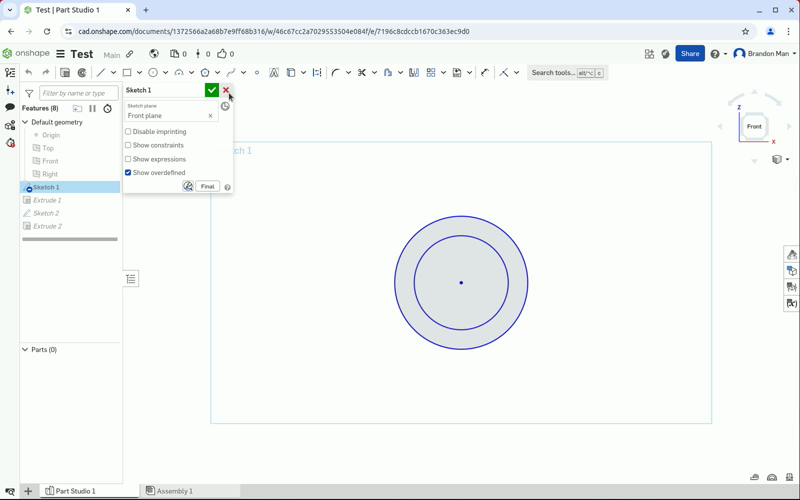
key(shift+s)
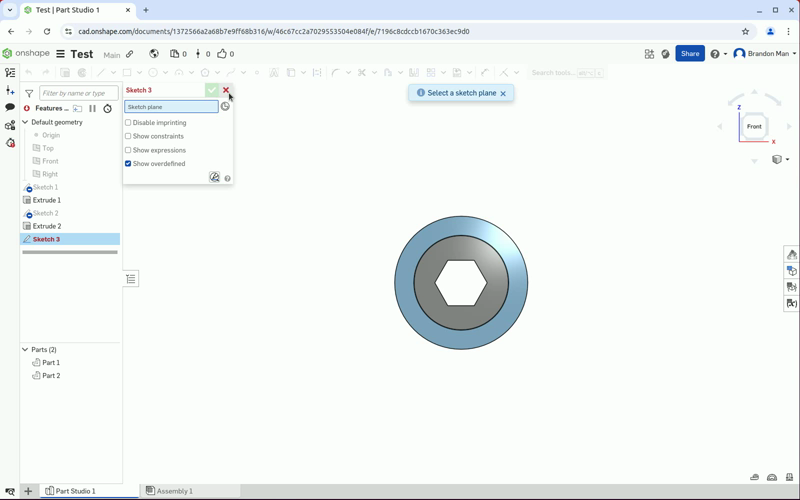
mouse_move(73, 163)
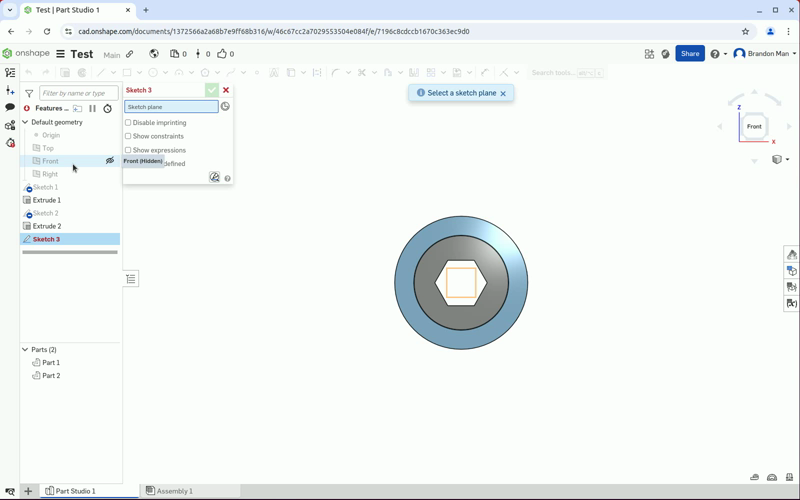
click(73, 163)
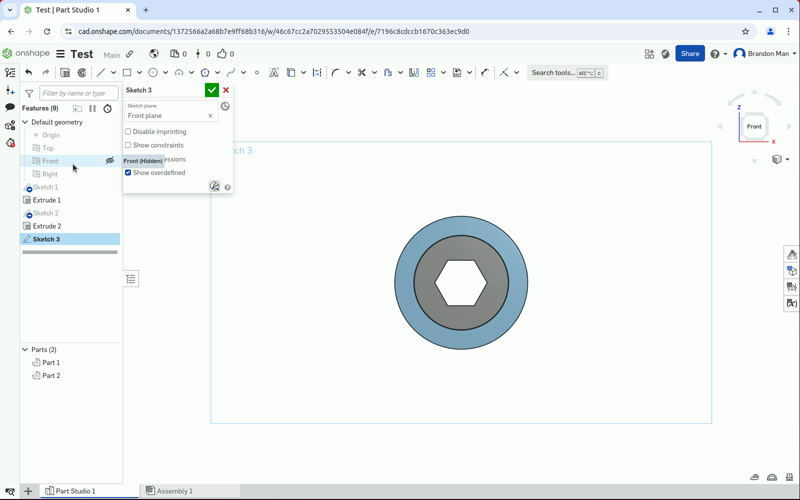
mouse_move(73, 352)
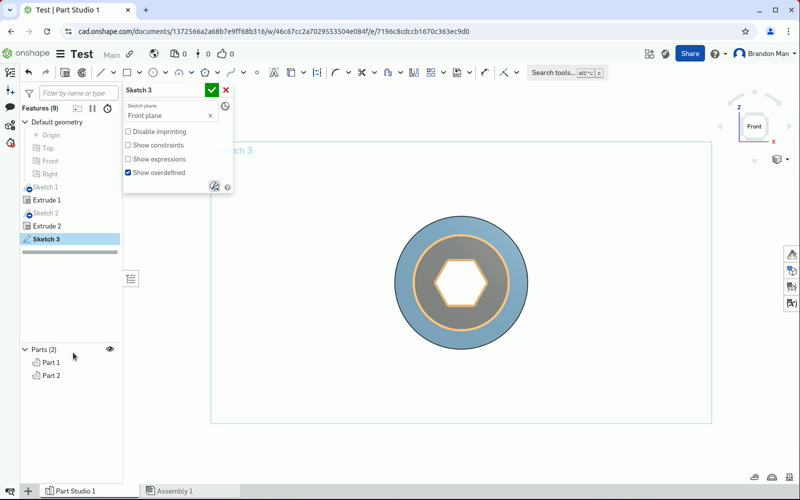
key(y)
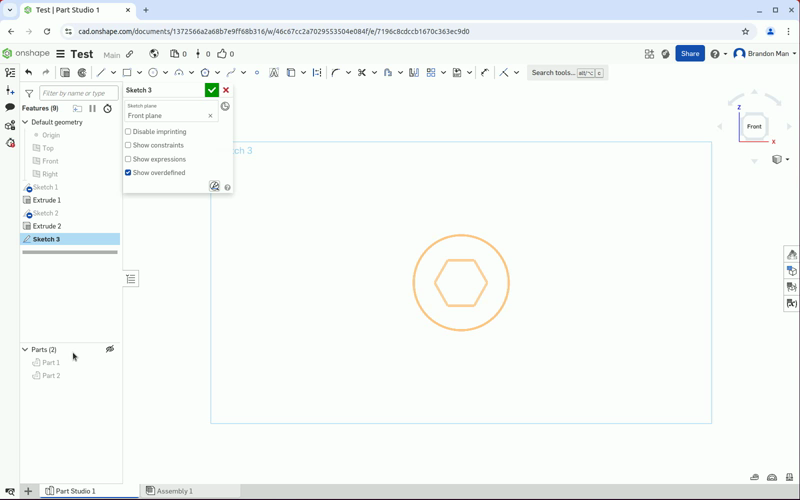
key(l)
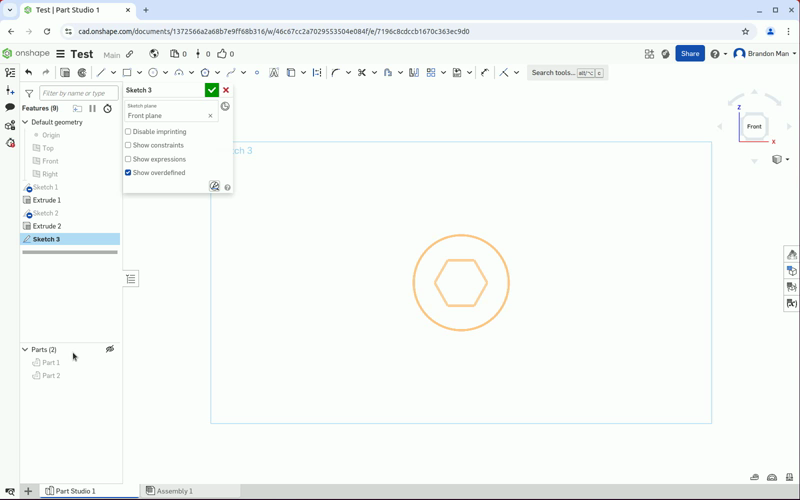
key_down(shift)
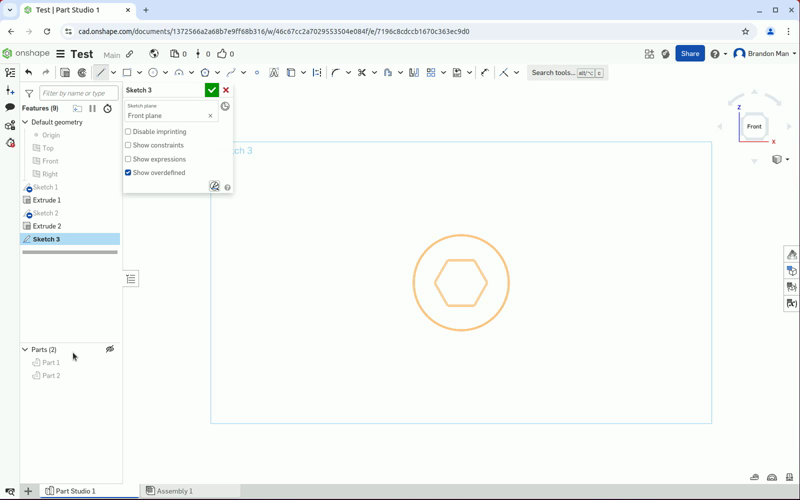
mouse_move(434, 282)
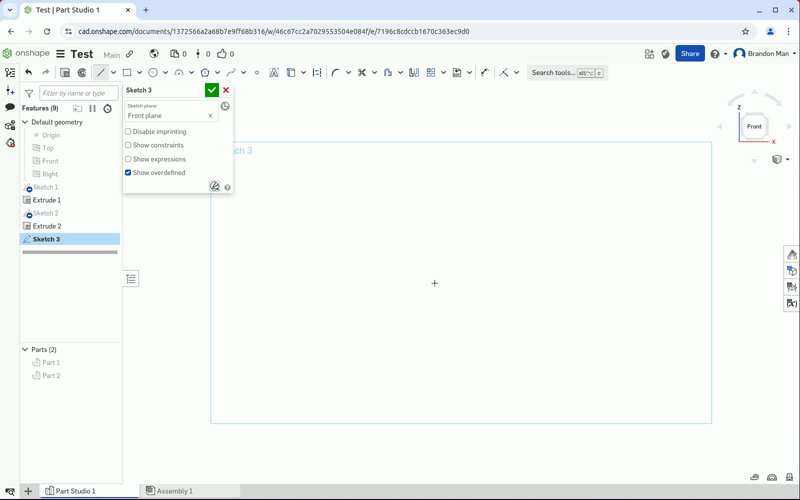
click(434, 282)
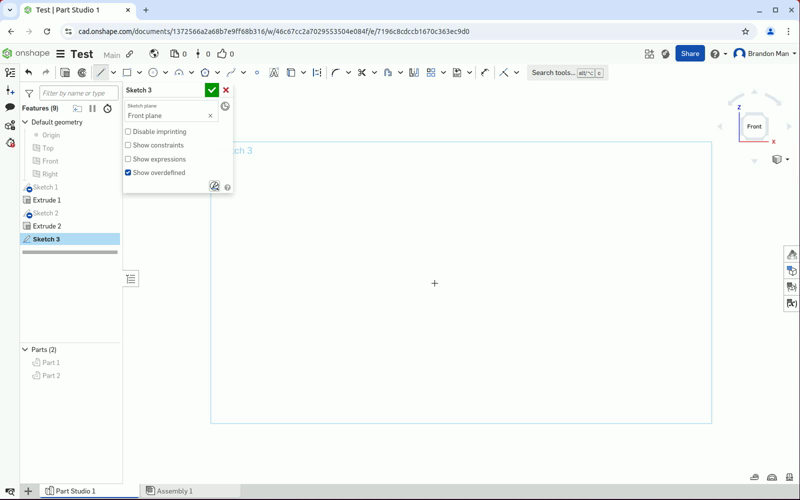
key_up(shift)
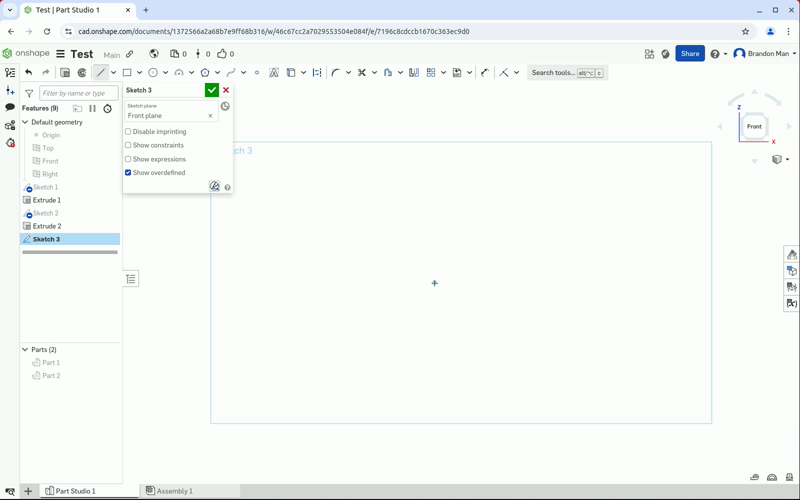
key_down(shift)
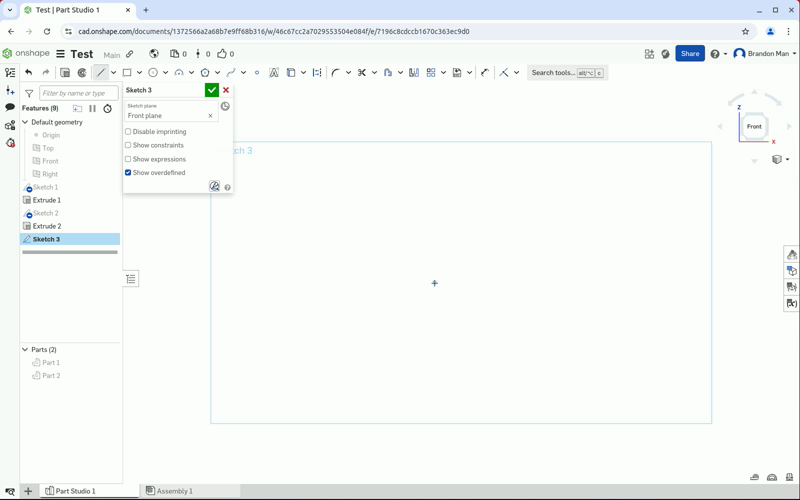
mouse_move(464, 282)
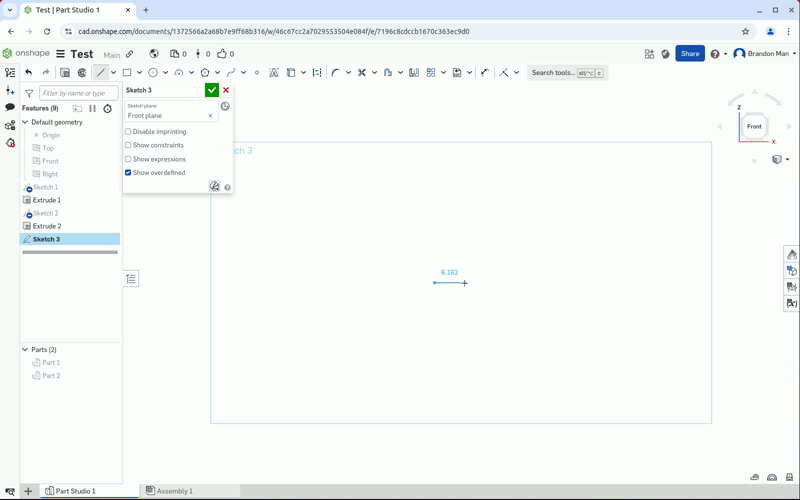
mouse_move(448, 306)
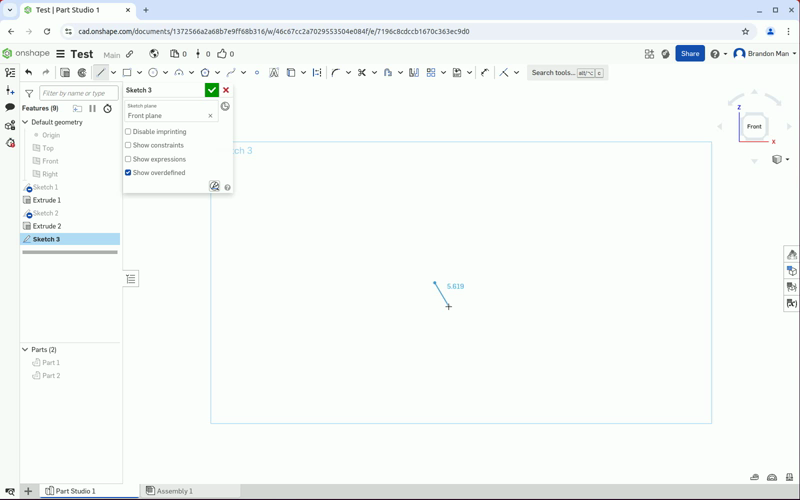
click(448, 306)
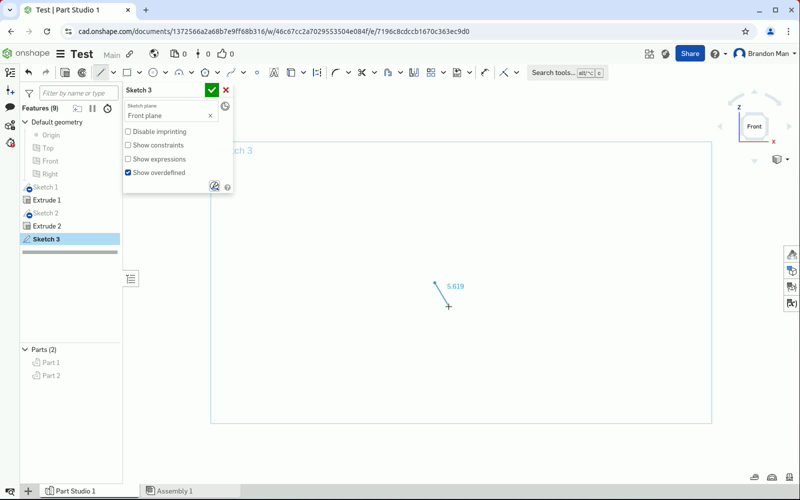
key_up(shift)
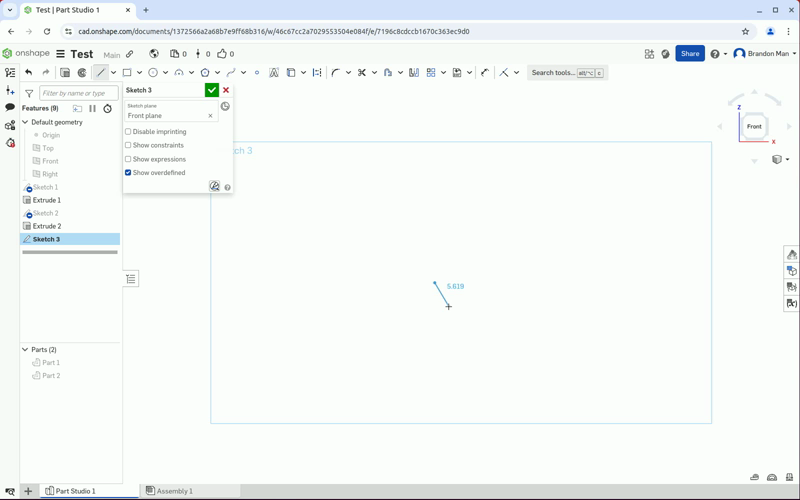
key_down(shift)
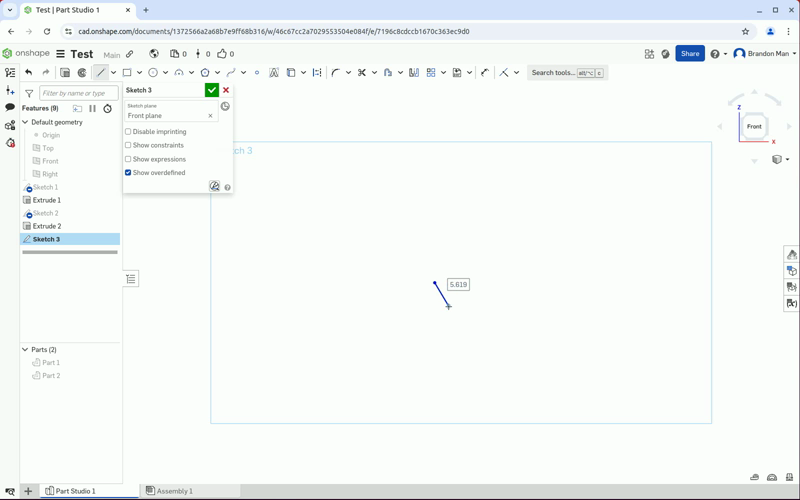
mouse_move(478, 306)
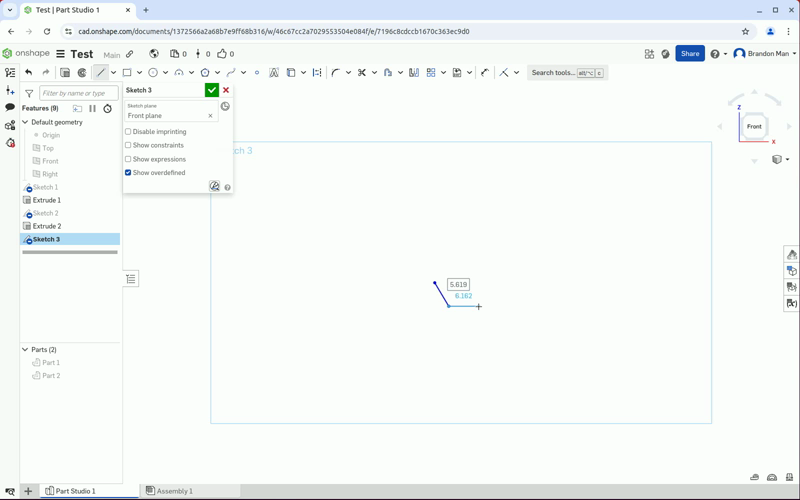
mouse_move(474, 306)
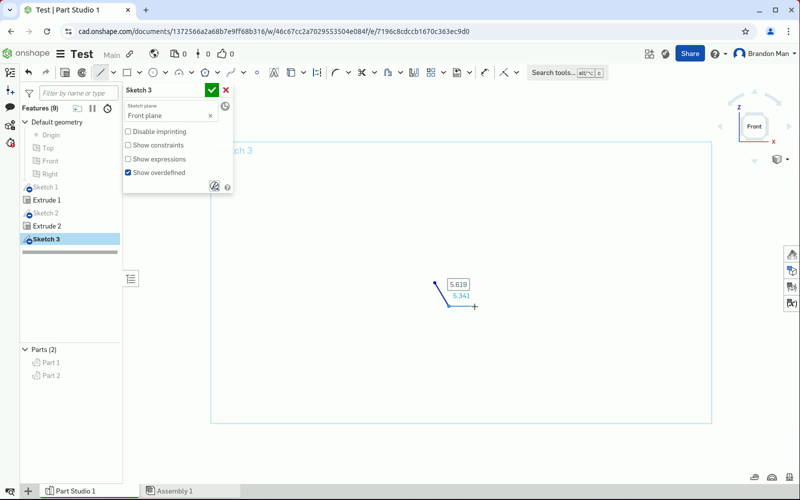
click(474, 306)
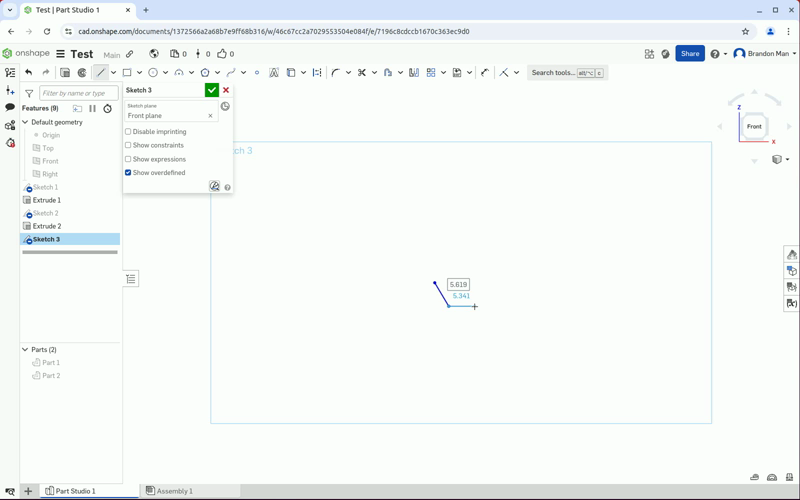
key_up(shift)
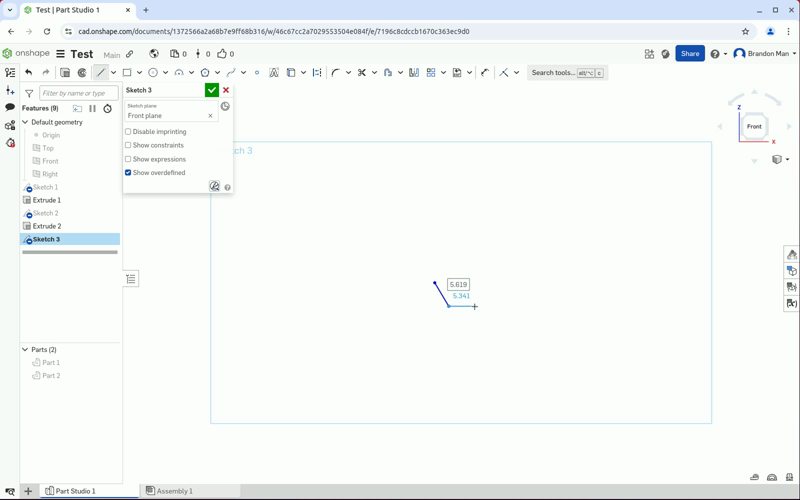
key_down(shift)
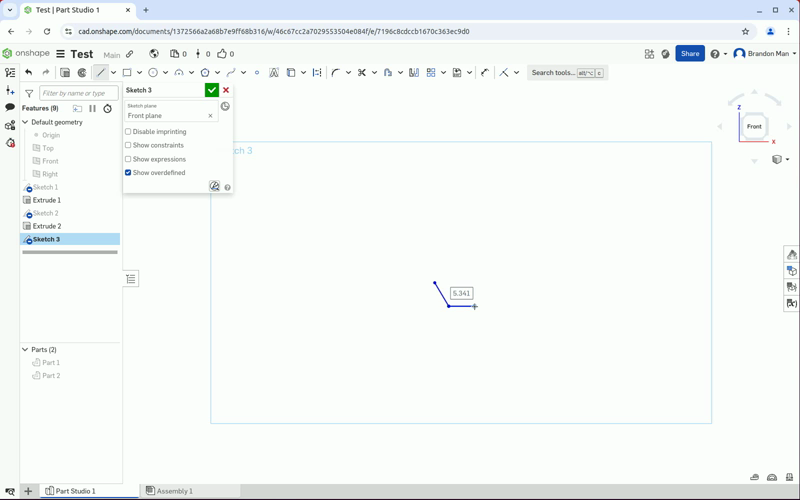
mouse_move(504, 306)
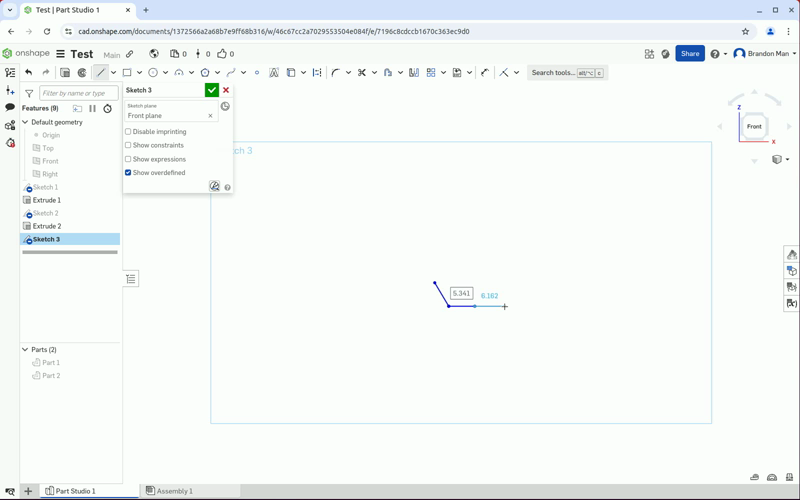
mouse_move(488, 282)
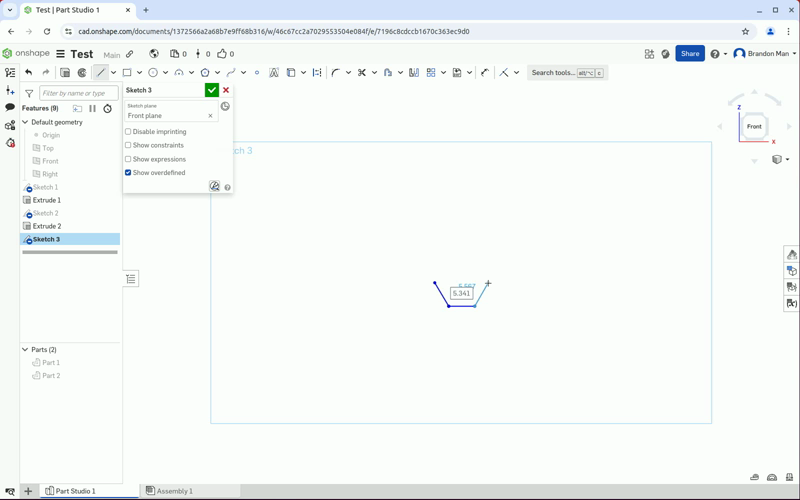
click(488, 282)
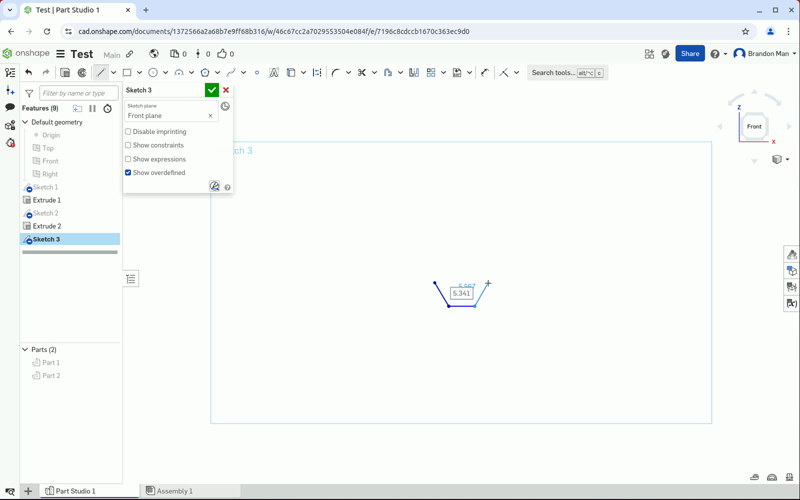
key_up(shift)
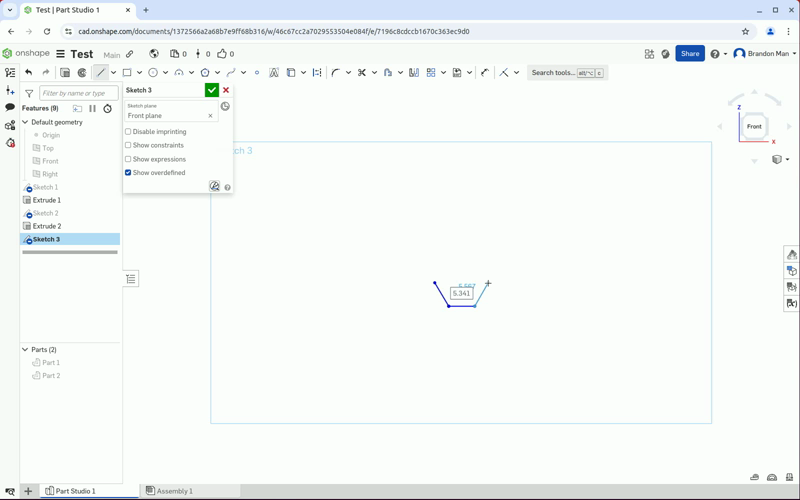
key_down(shift)
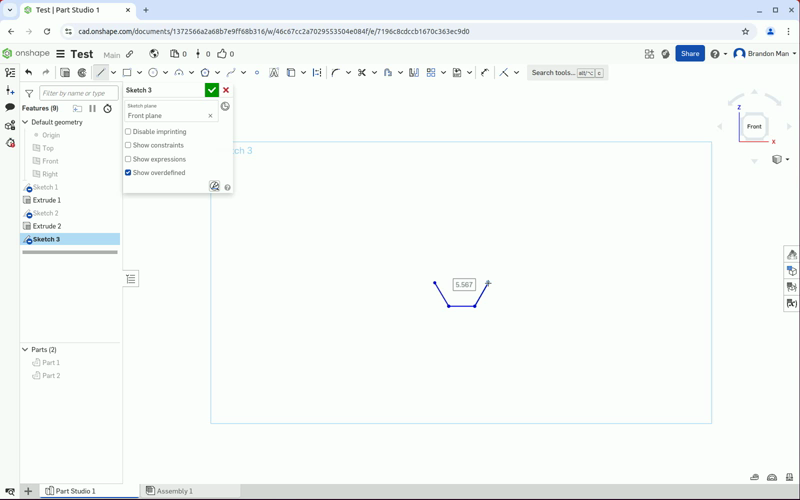
mouse_move(518, 282)
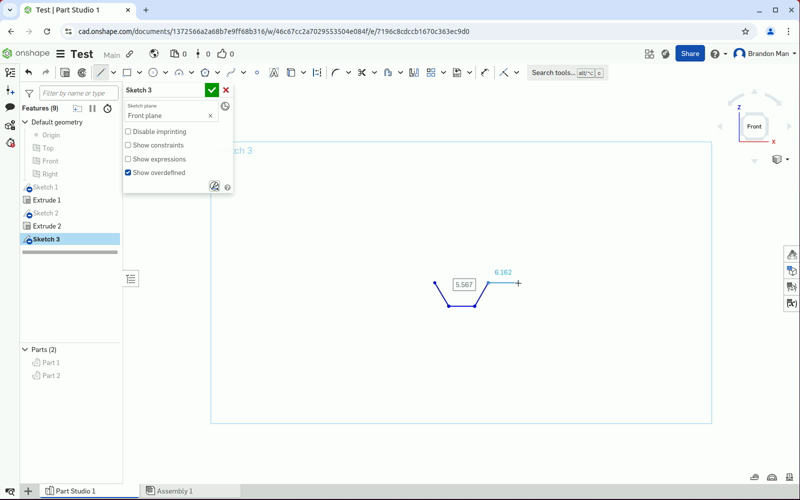
mouse_move(474, 259)
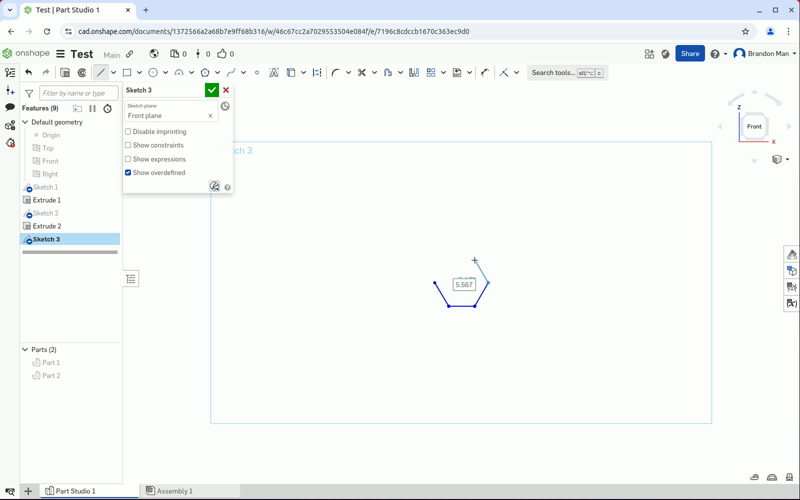
click(474, 259)
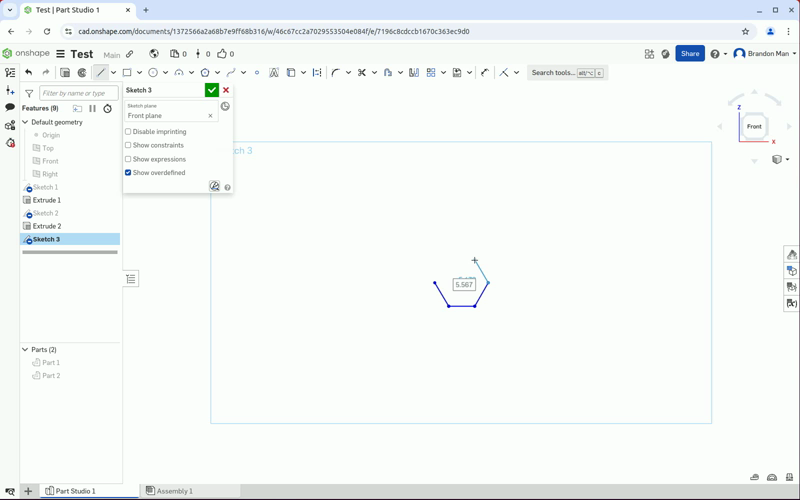
key_up(shift)
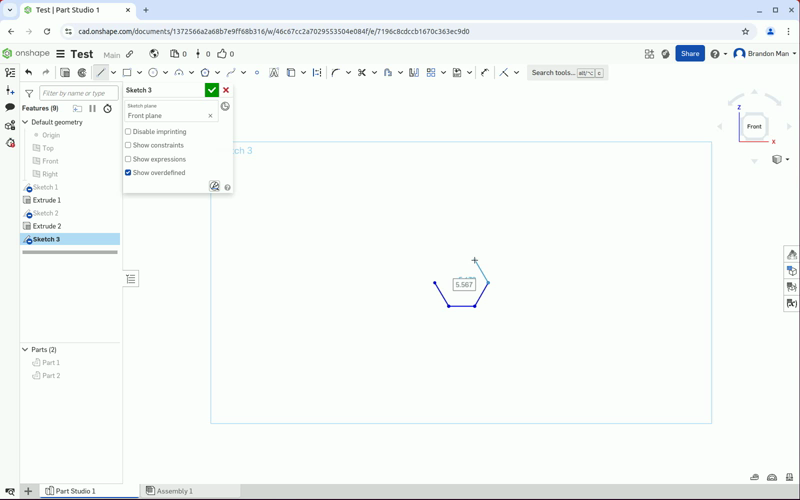
key_down(shift)
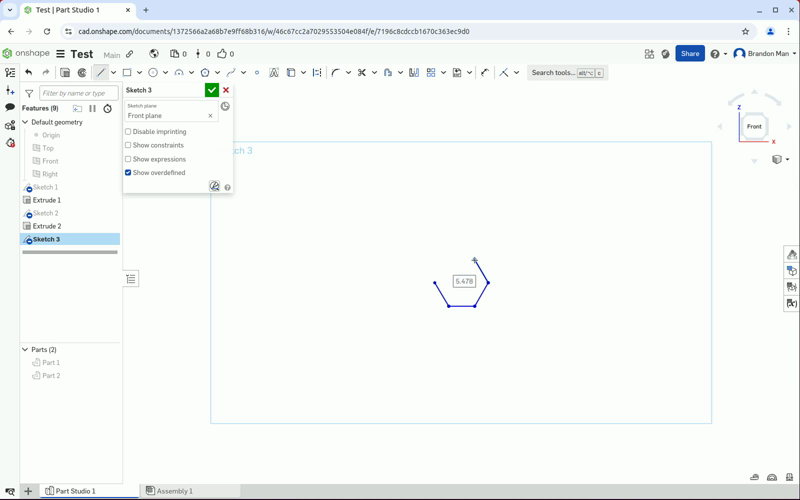
mouse_move(504, 259)
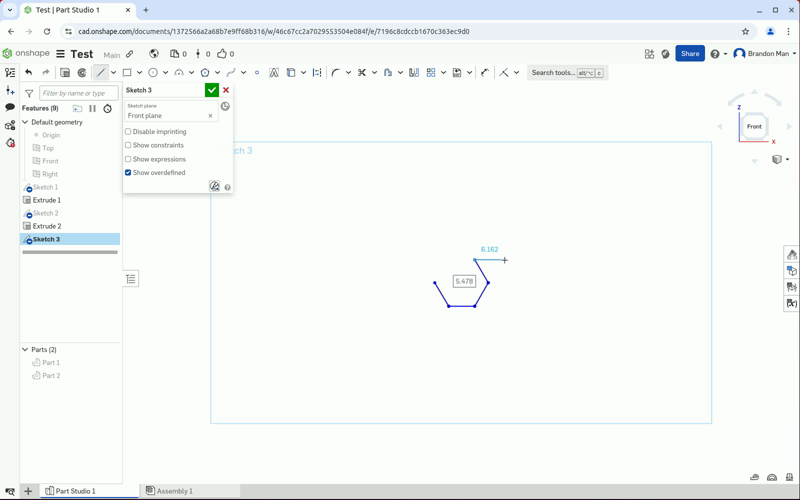
mouse_move(448, 259)
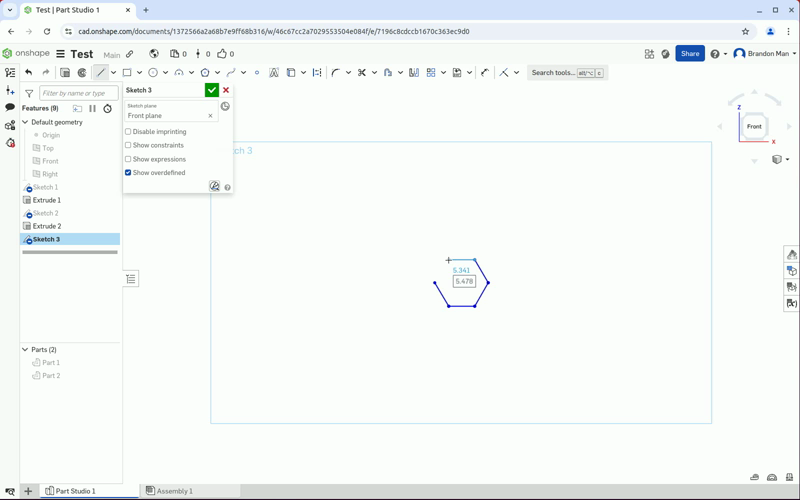
click(448, 259)
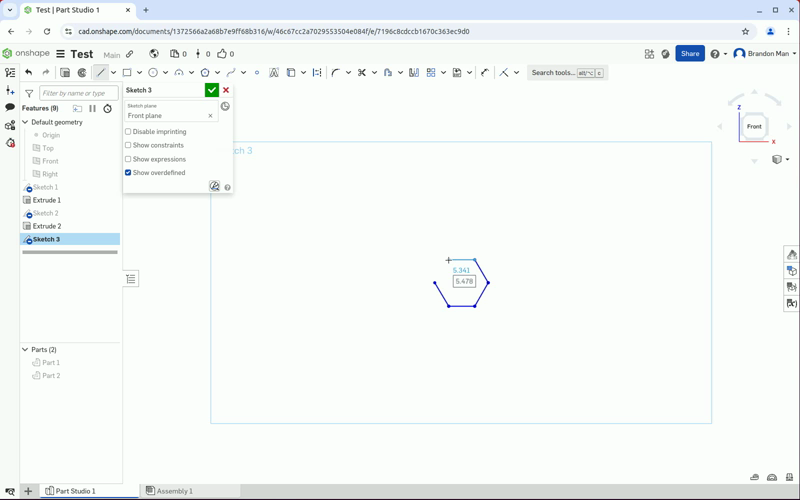
key_up(shift)
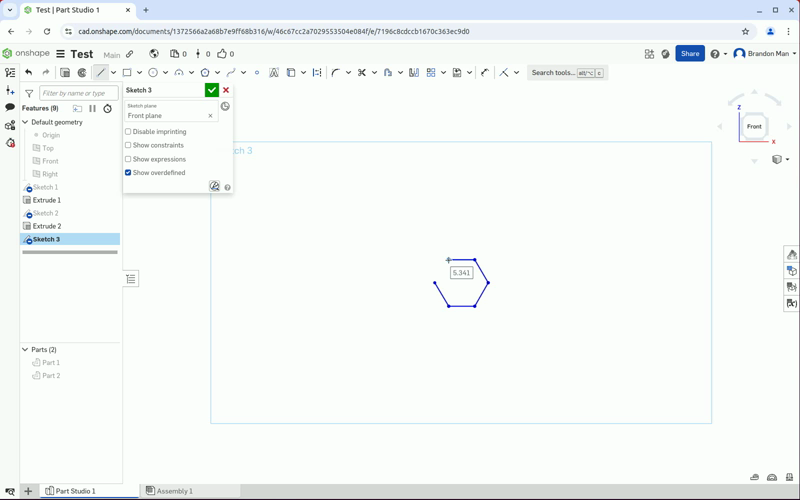
mouse_move(478, 259)
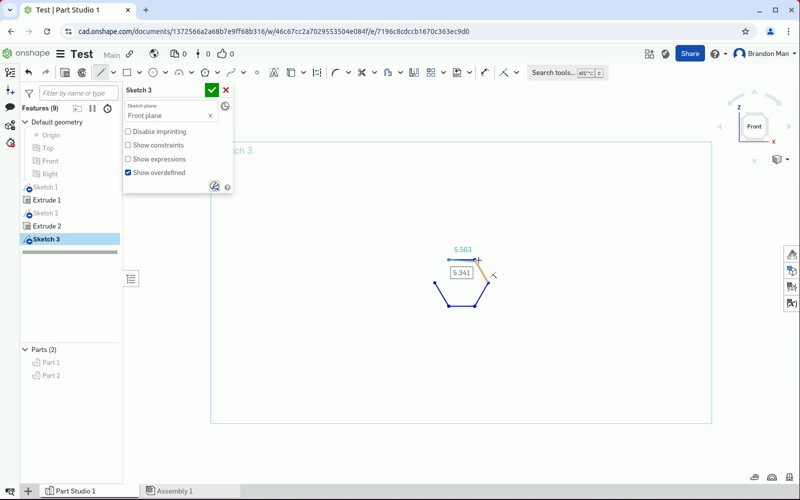
key_down(shift)
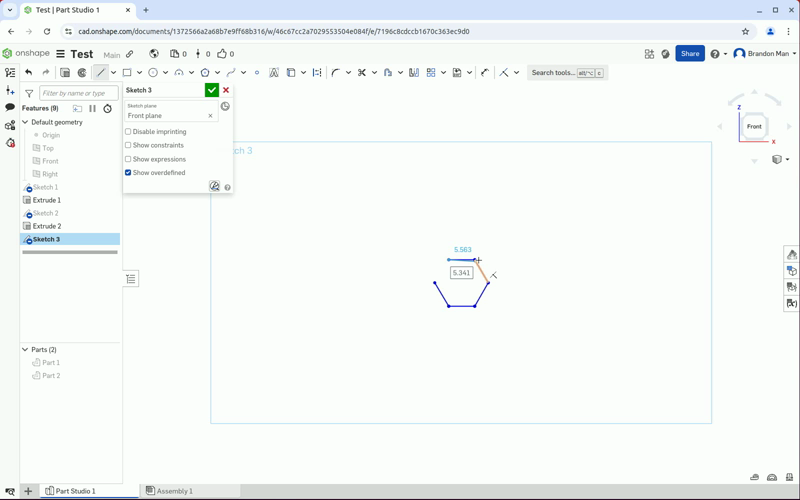
mouse_move(434, 282)
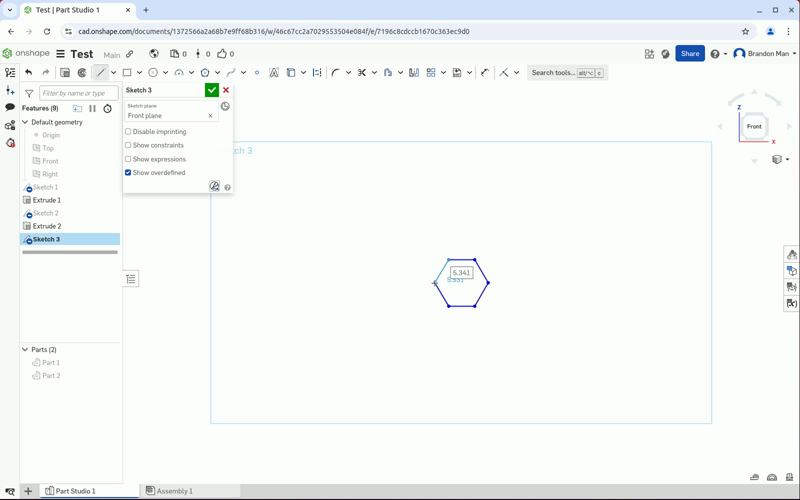
key_up(shift)
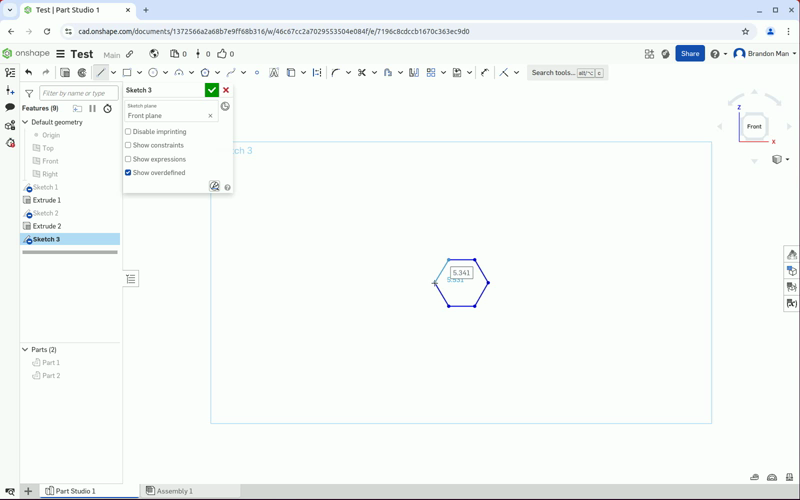
click(434, 282)
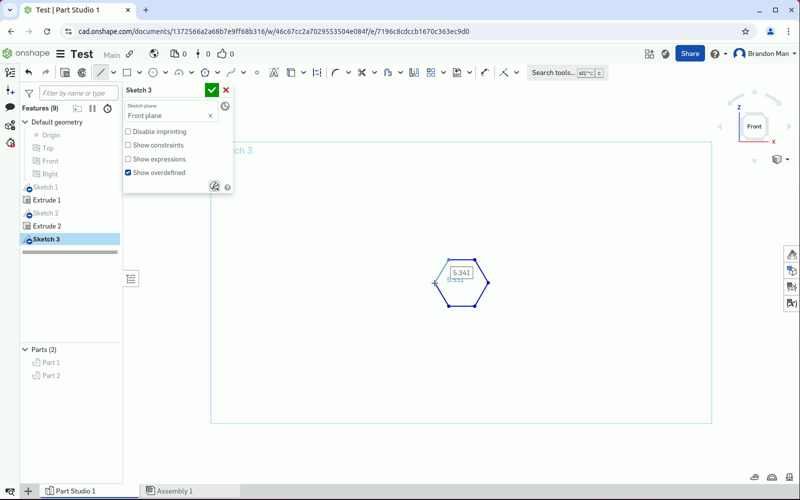
key(esc)
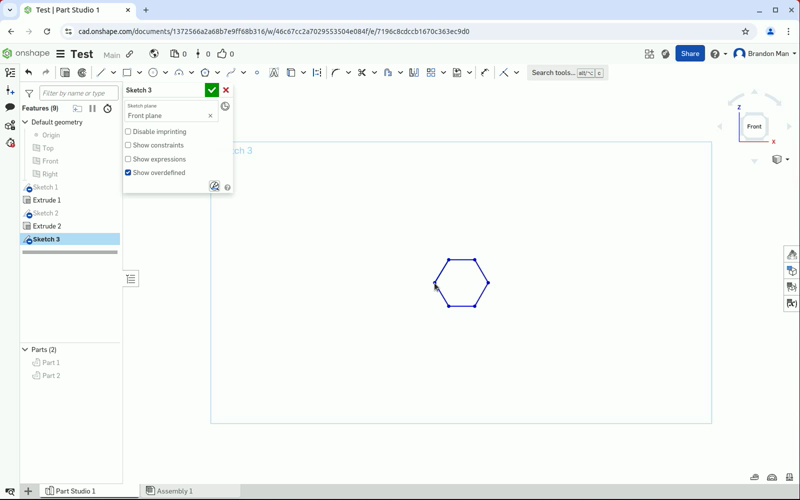
mouse_move(447, 265)
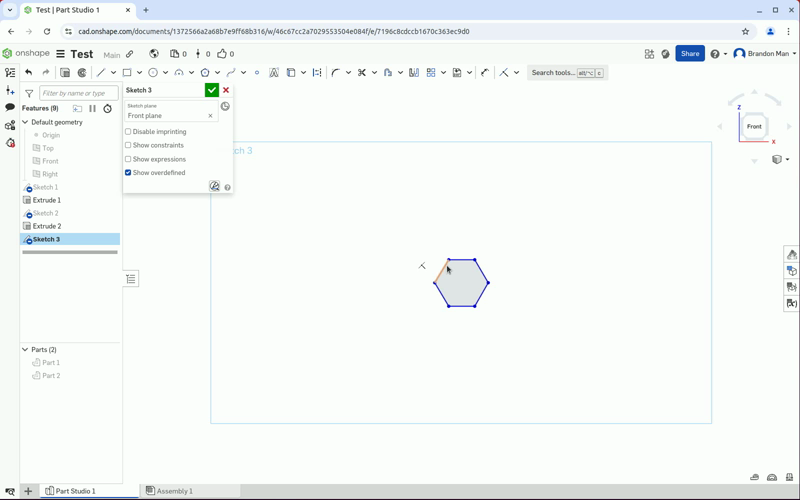
click(447, 265)
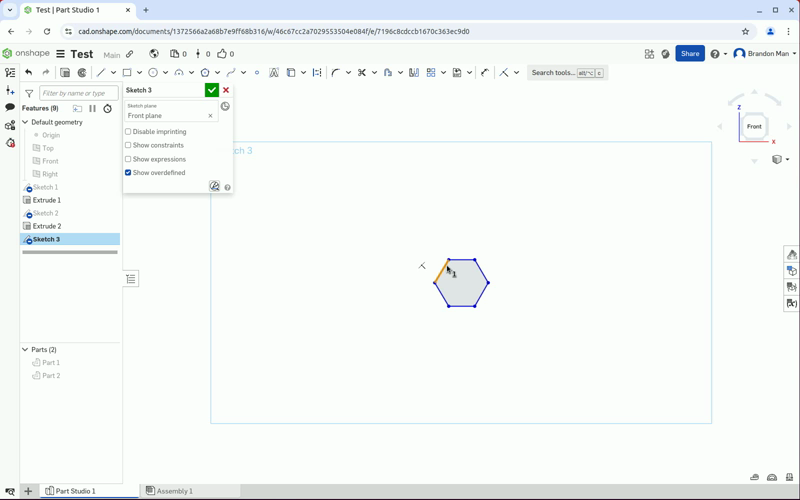
mouse_move(73, 352)
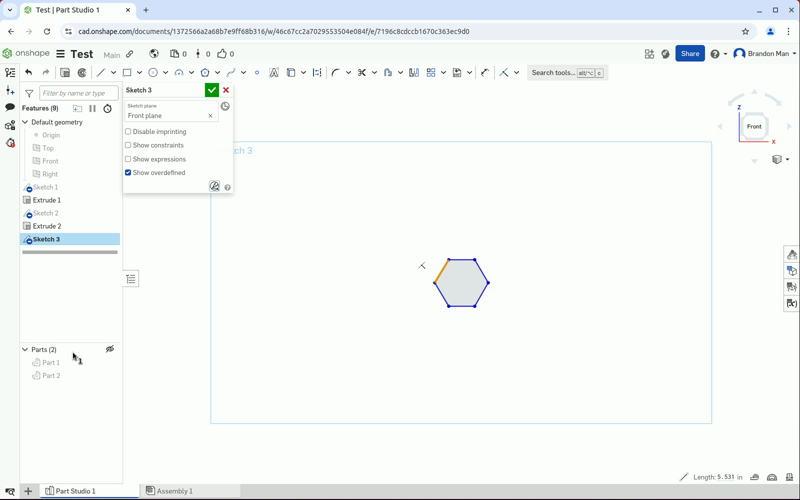
key(shift+y)
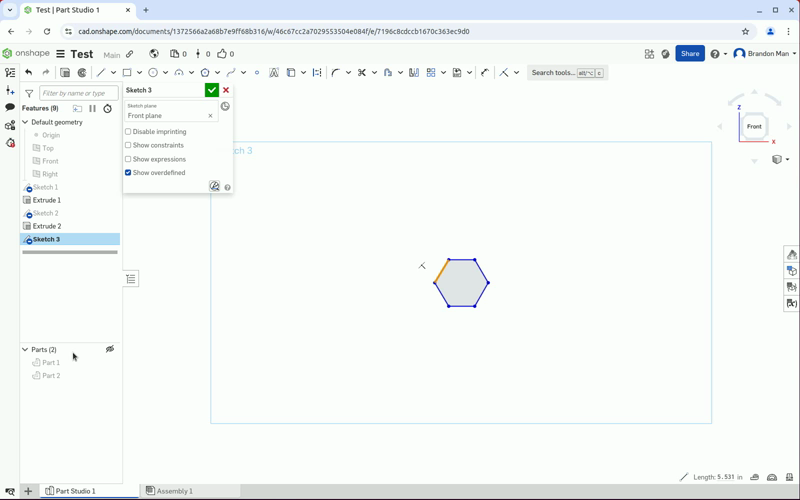
key(shift+e)
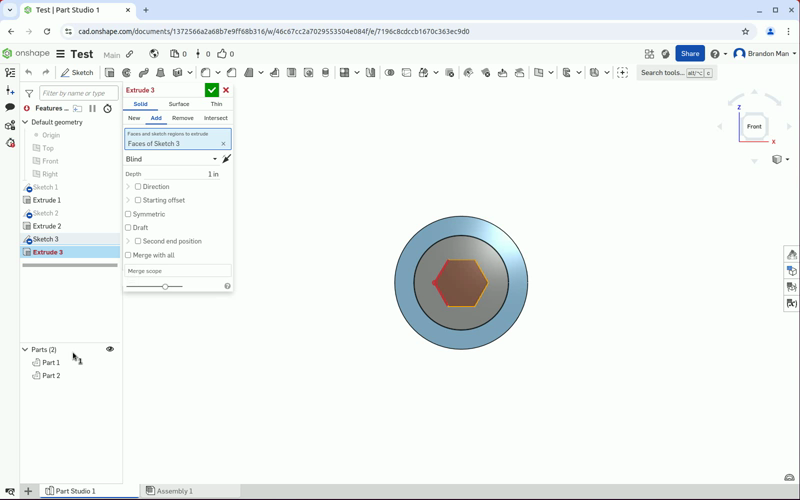
mouse_move(143, 106)
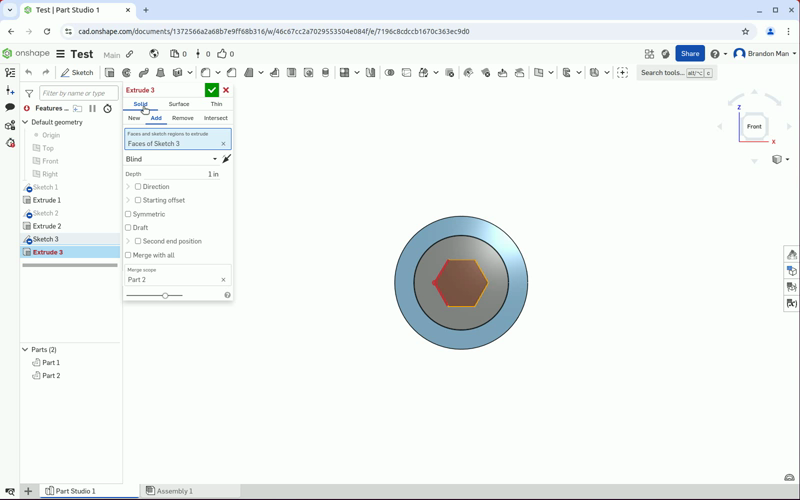
click(143, 106)
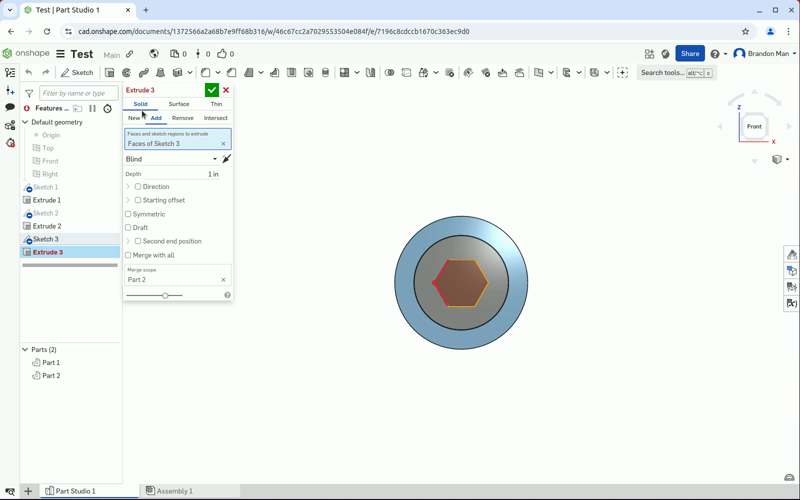
mouse_move(137, 120)
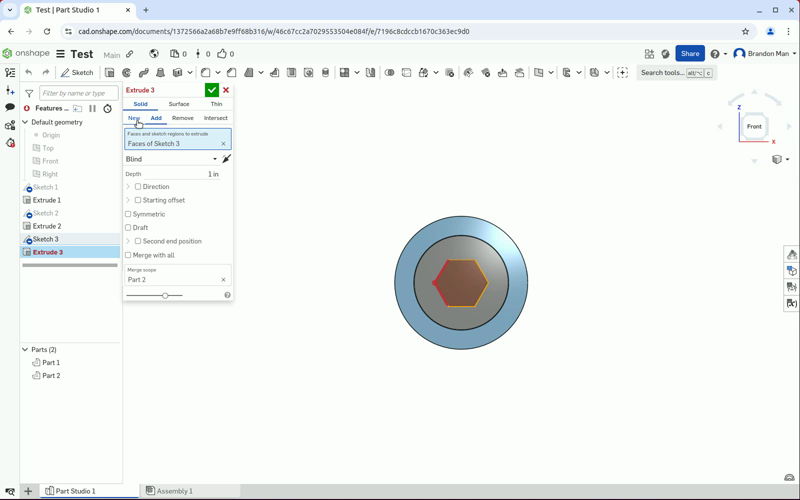
click(137, 120)
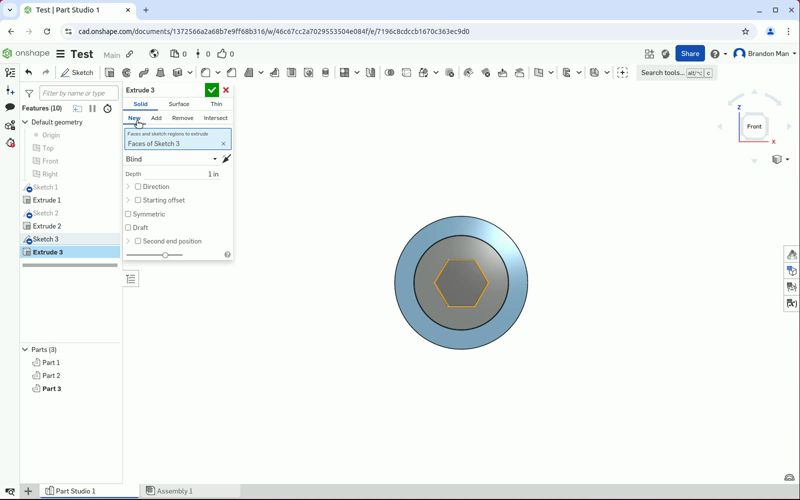
key(tab, 4)
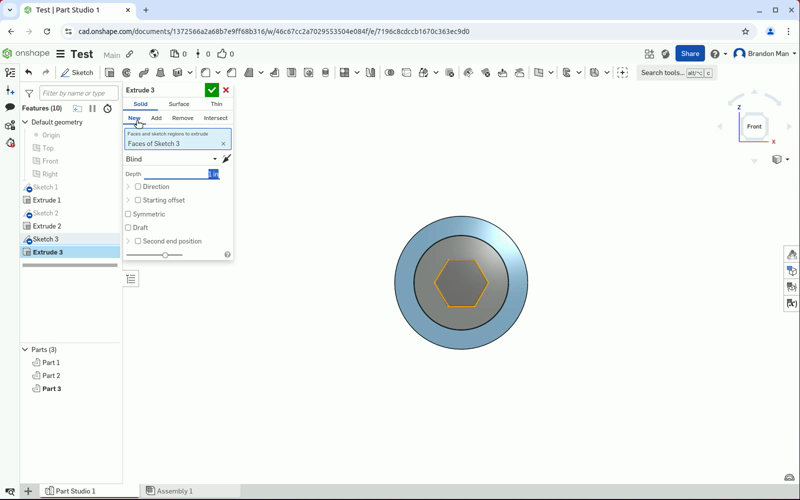
text(46.216)
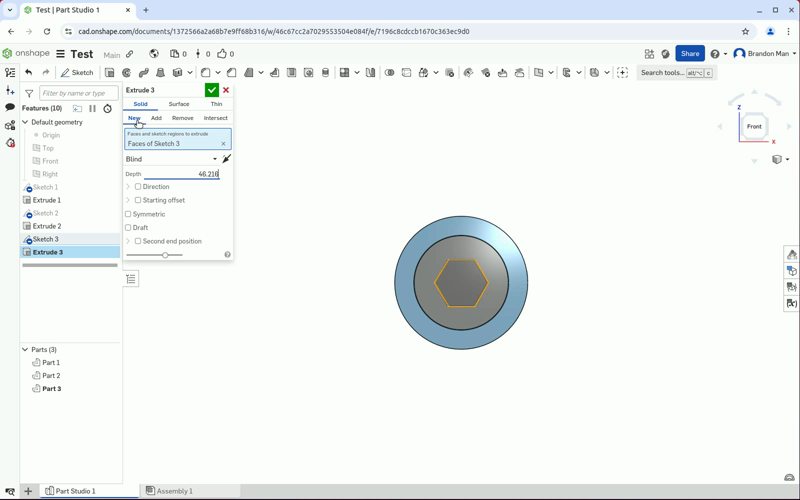
key(tab, 3)
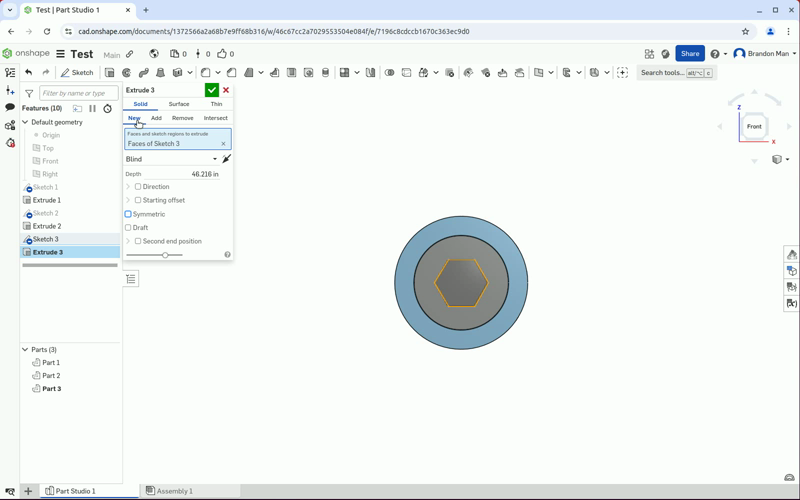
key(space)
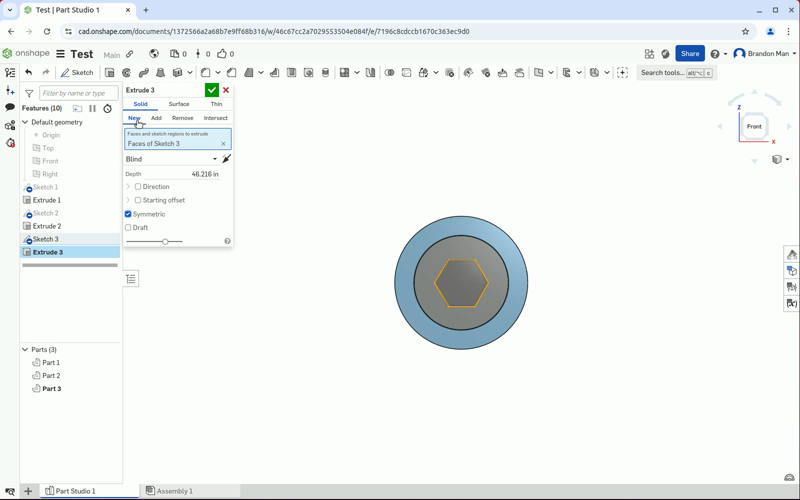
key(enter)
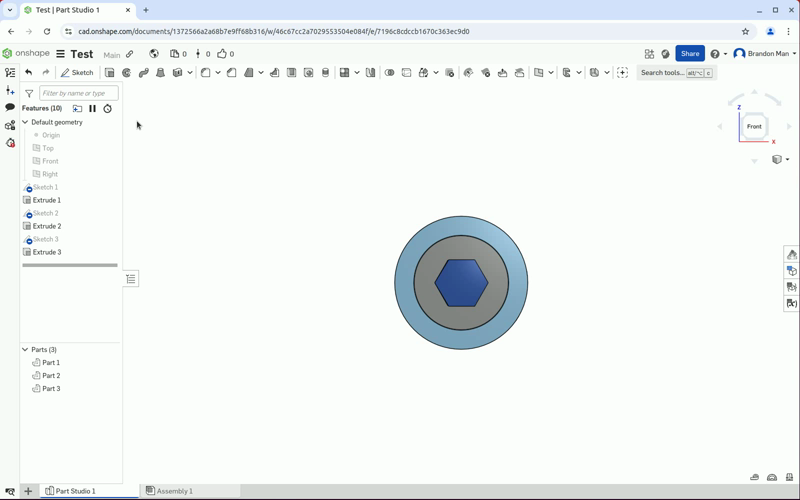
key(shift+h)
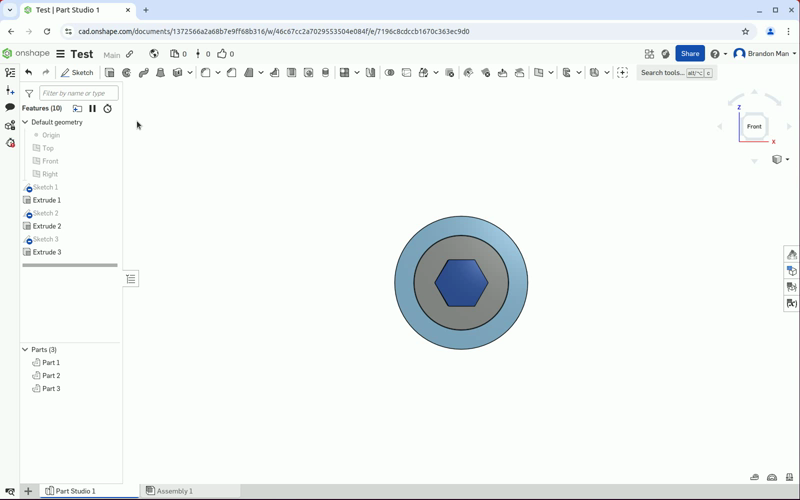
key(shift+h)
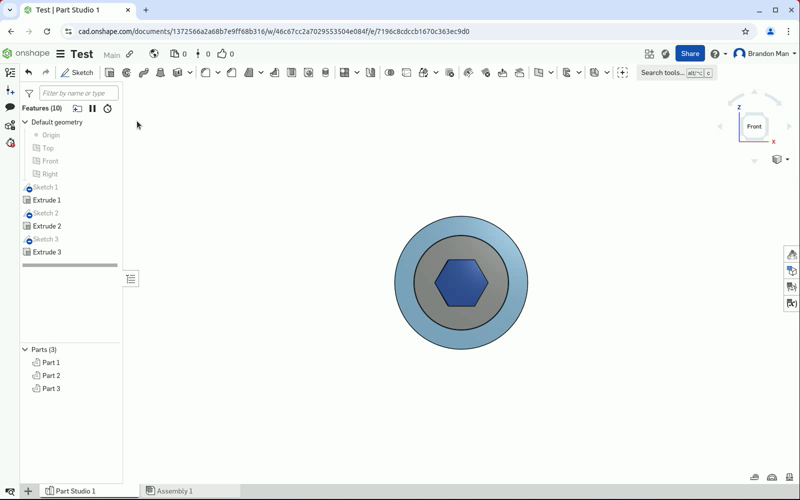
key(shift+7)
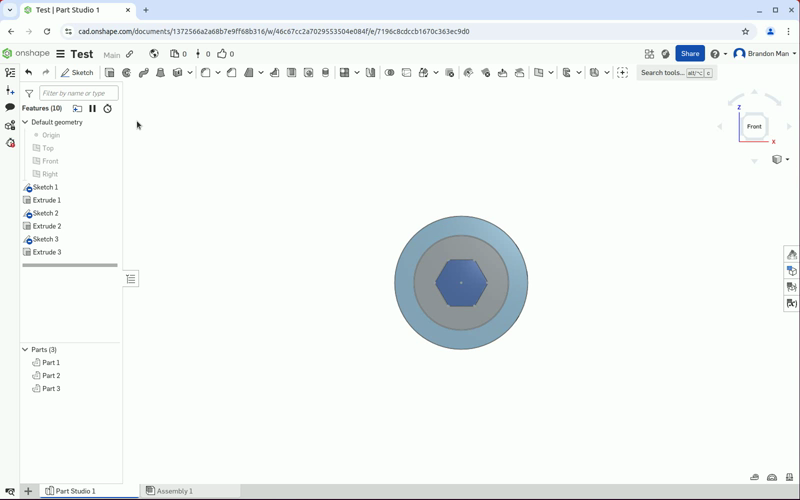
key(left, 2)
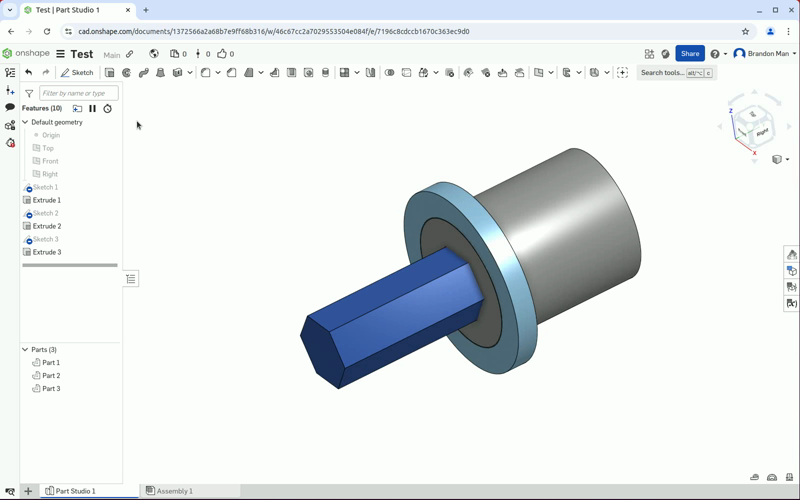
key(down, 2)
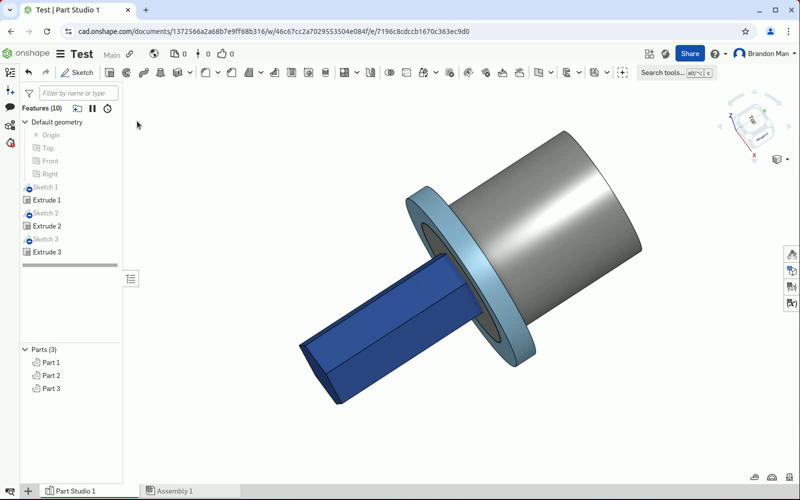
key(up, 2)
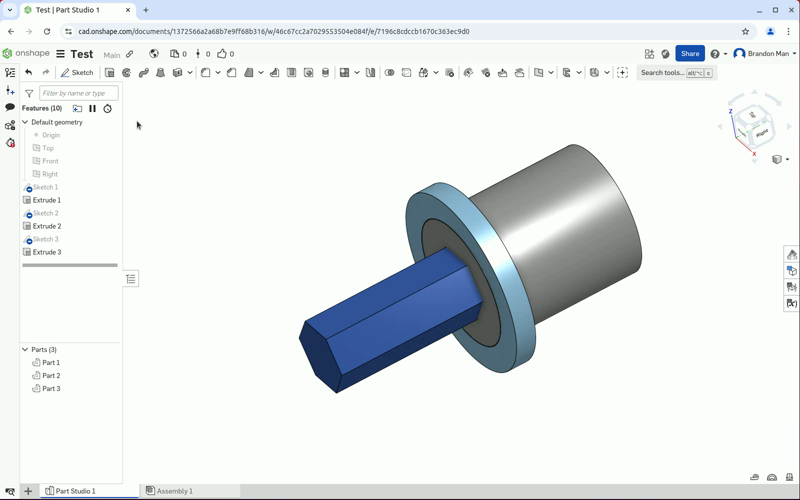
key(right, 2)
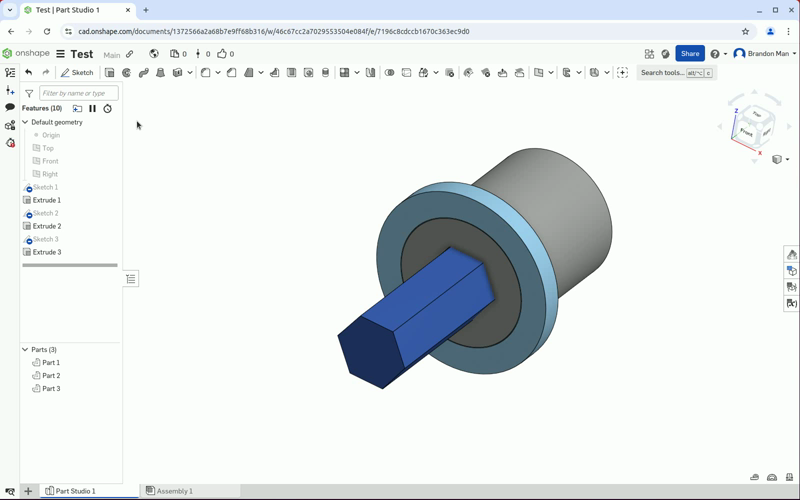
mouse_move(73, 189)
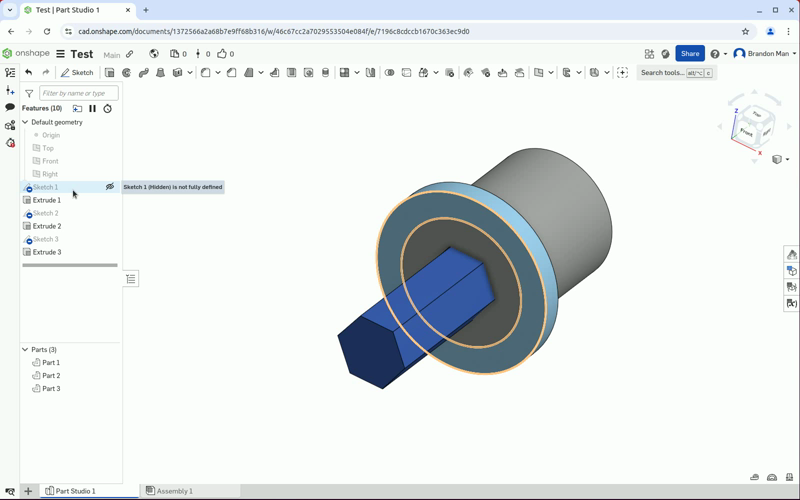
click(73, 189)